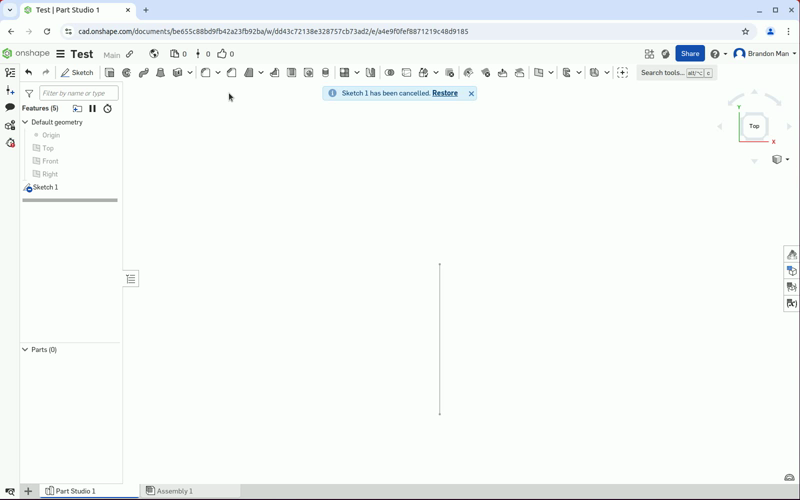
key(shift+h)
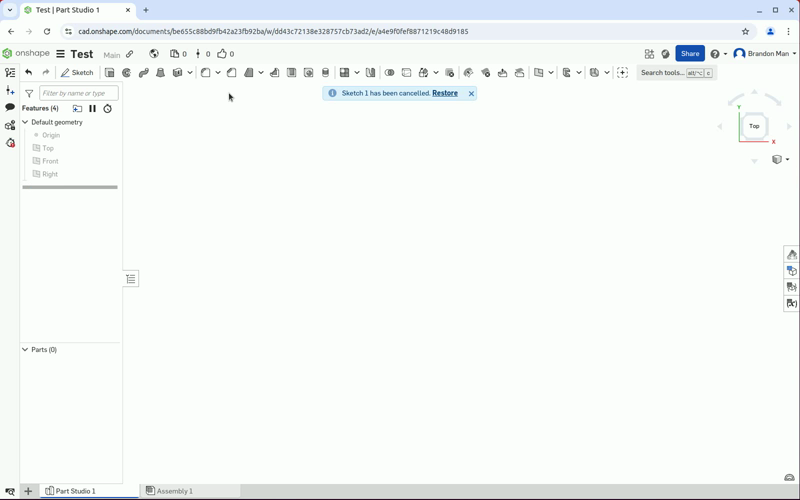
key(shift+s)
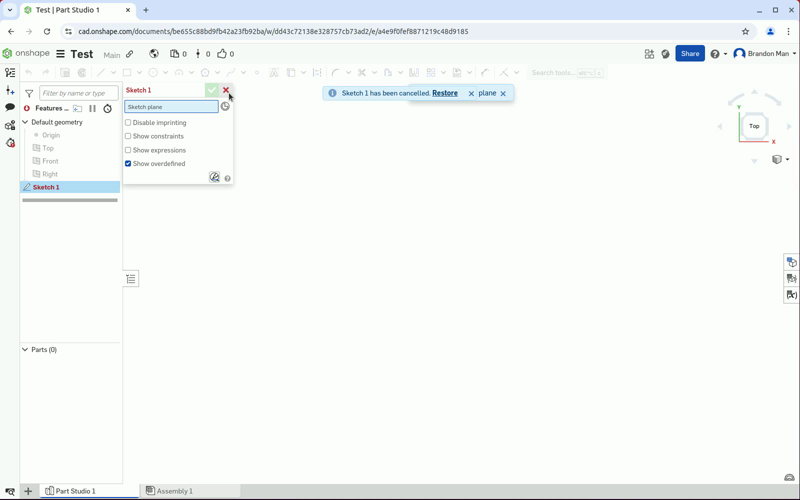
mouse_move(73, 150)
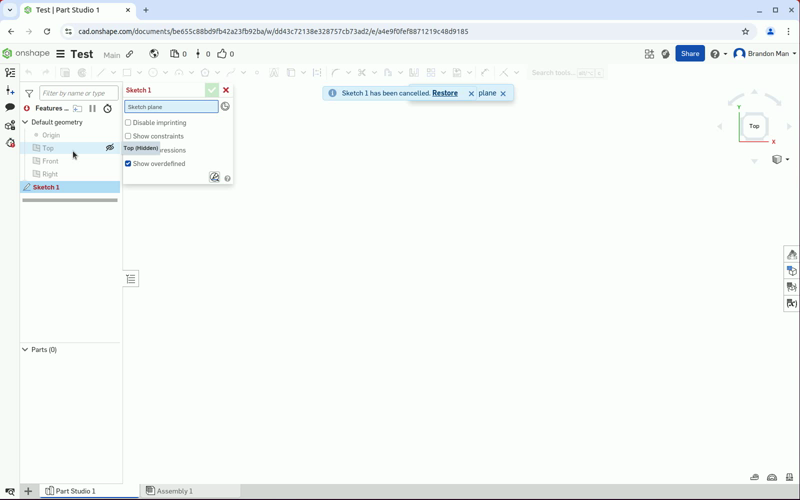
click(73, 150)
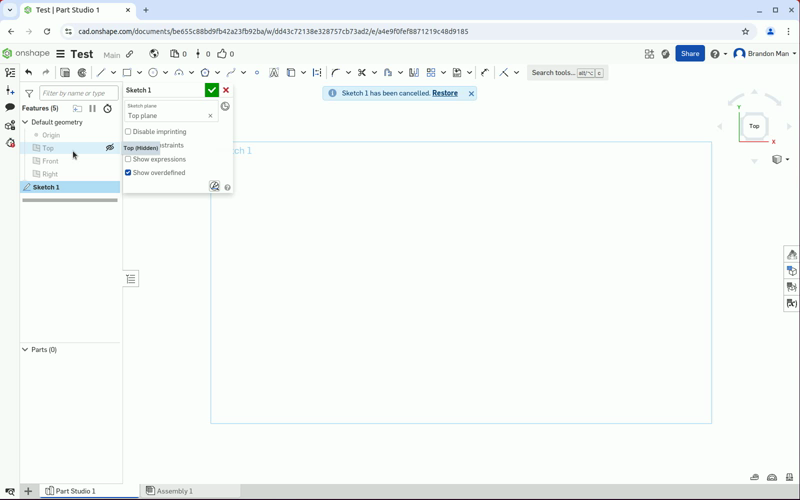
mouse_move(73, 352)
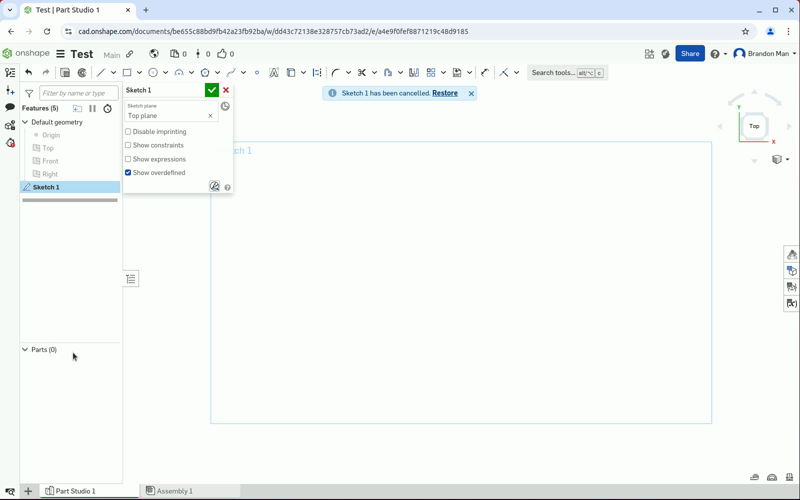
key(y)
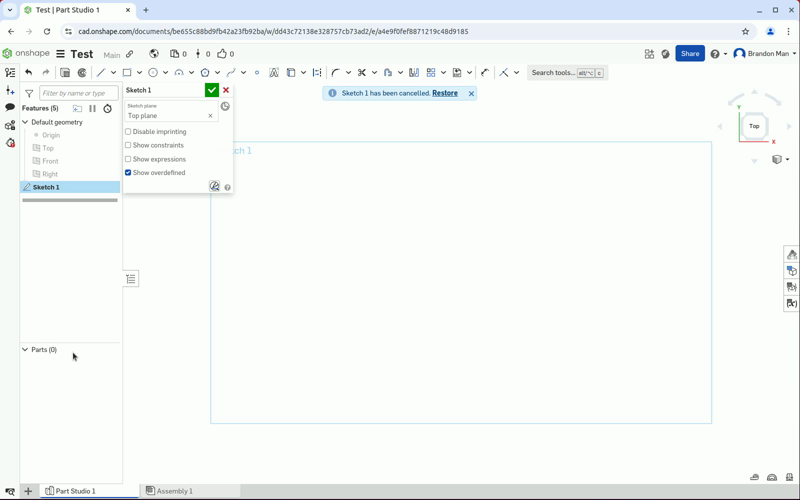
key(l)
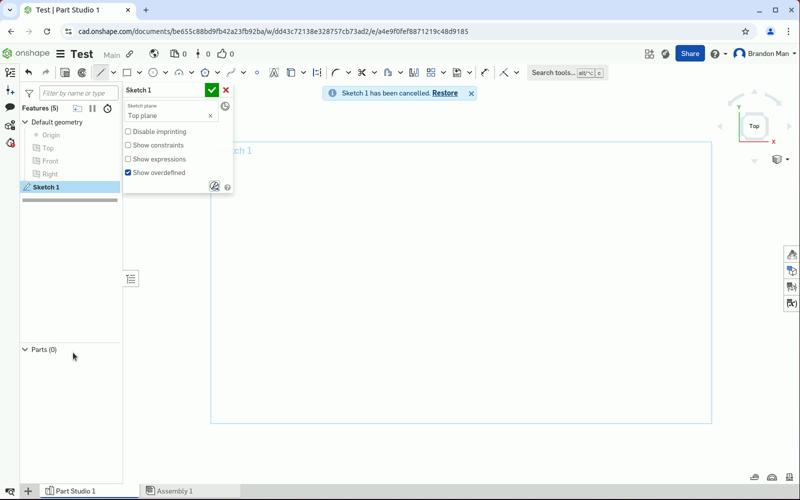
key_down(shift)
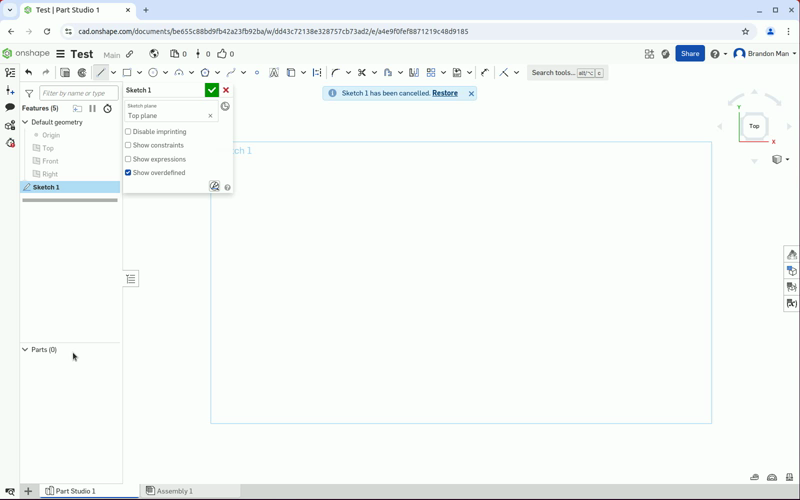
mouse_move(419, 324)
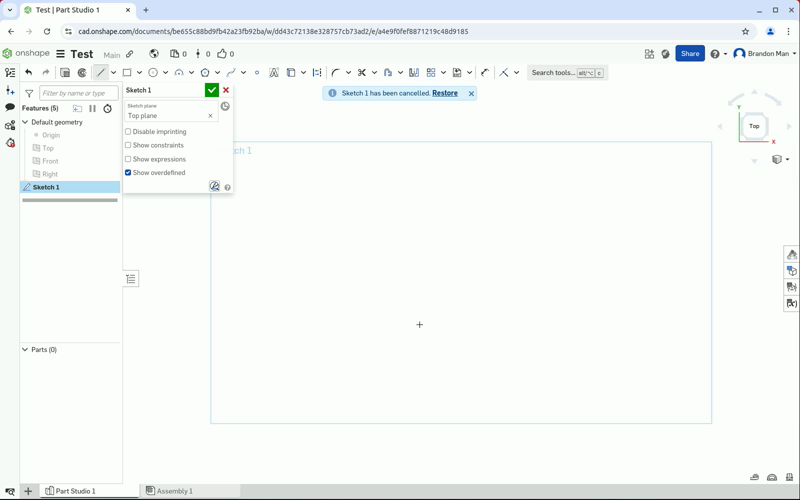
click(419, 324)
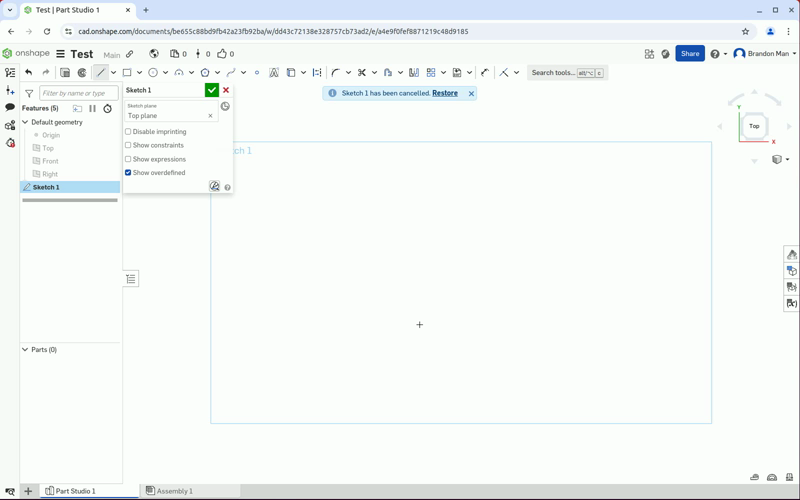
key_up(shift)
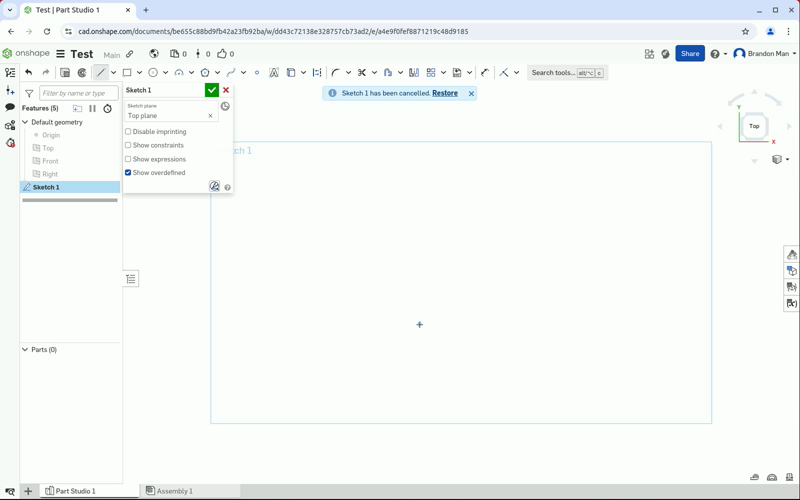
key_down(shift)
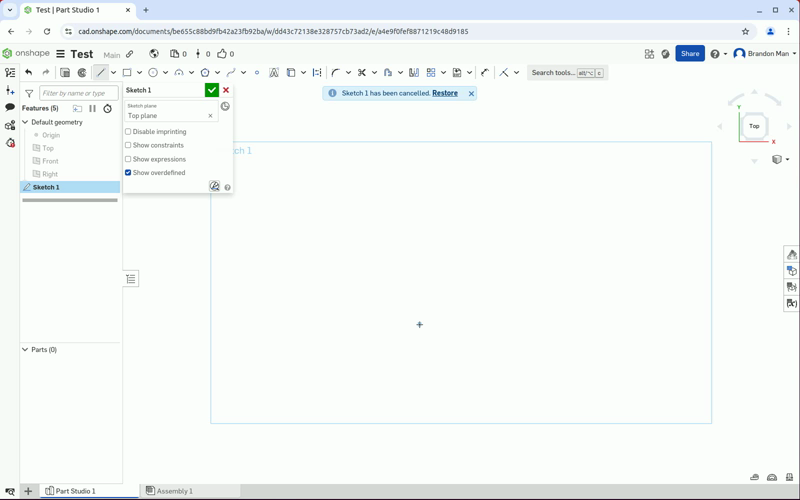
mouse_move(502, 324)
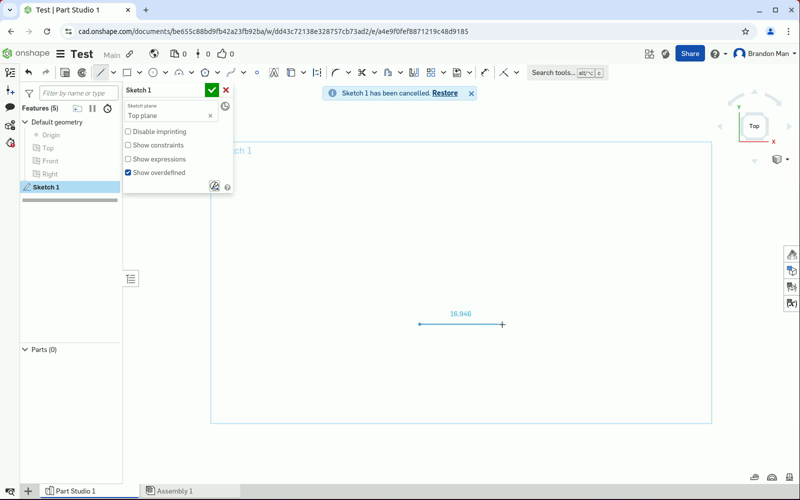
click(502, 324)
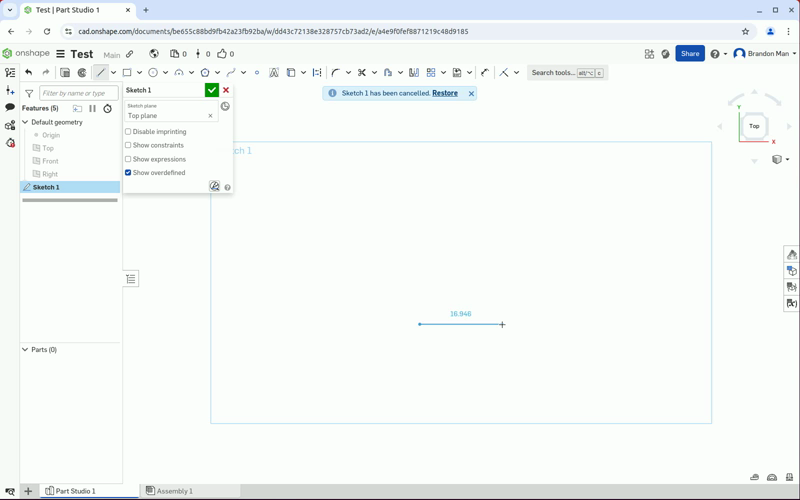
key_up(shift)
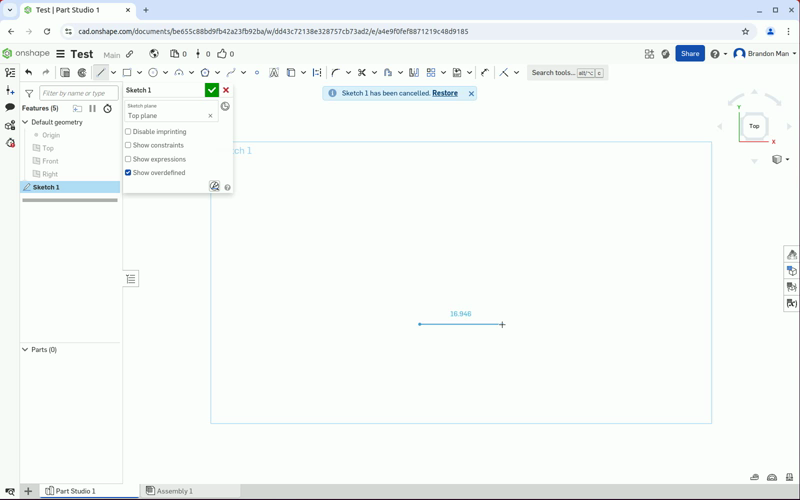
key_down(shift)
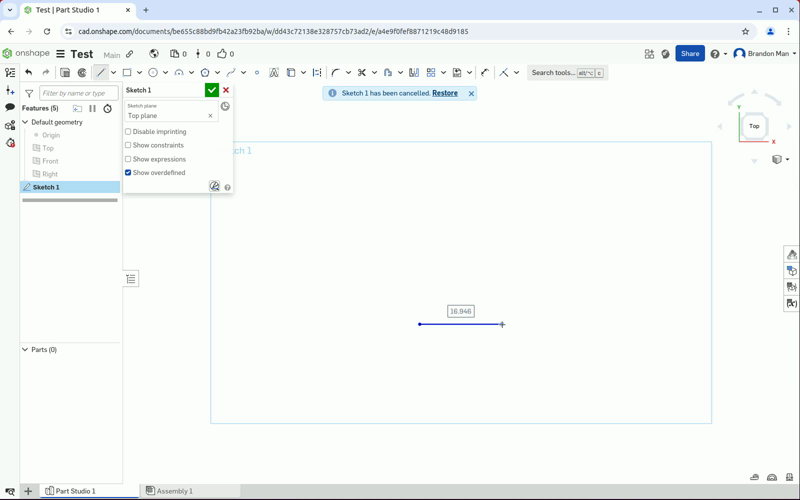
mouse_move(502, 241)
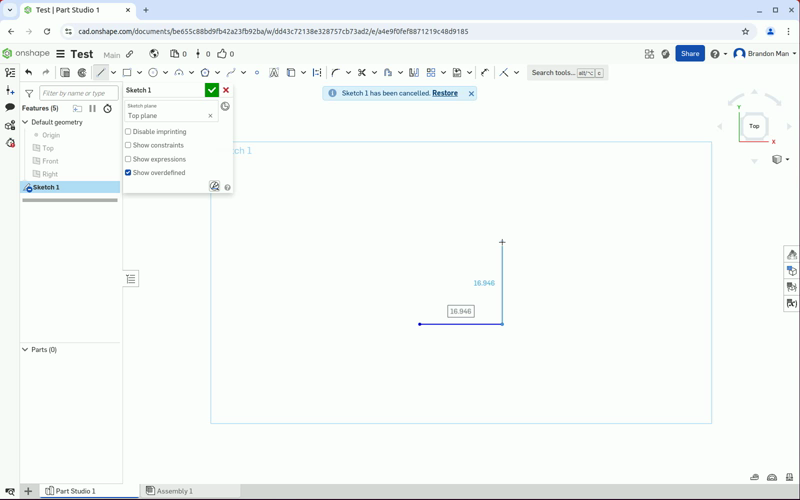
click(502, 241)
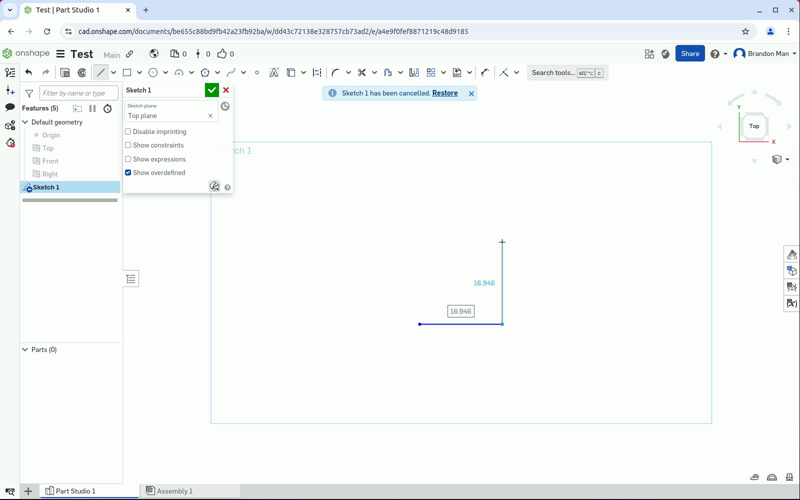
key_up(shift)
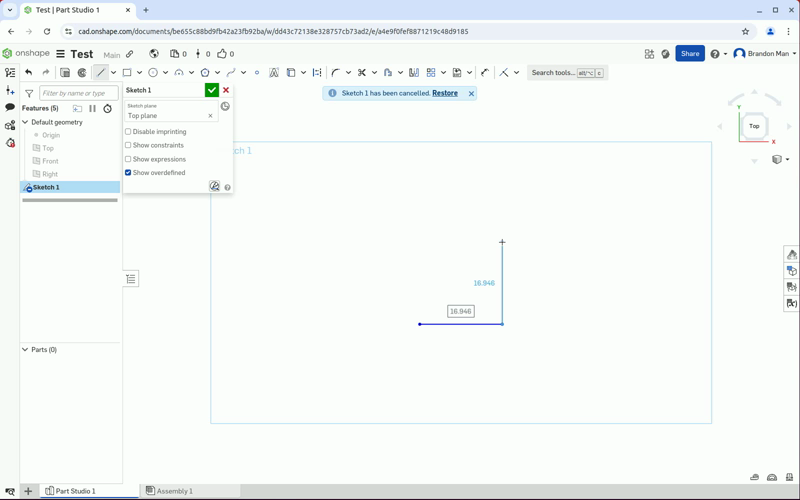
key_down(shift)
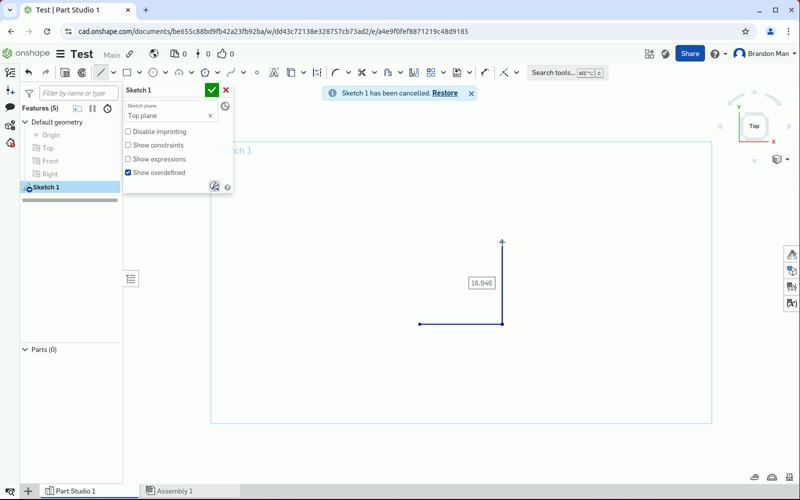
mouse_move(419, 241)
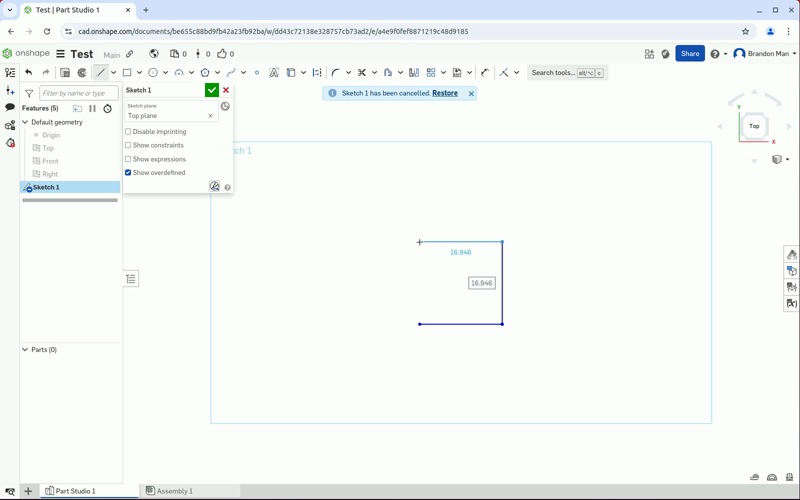
click(419, 241)
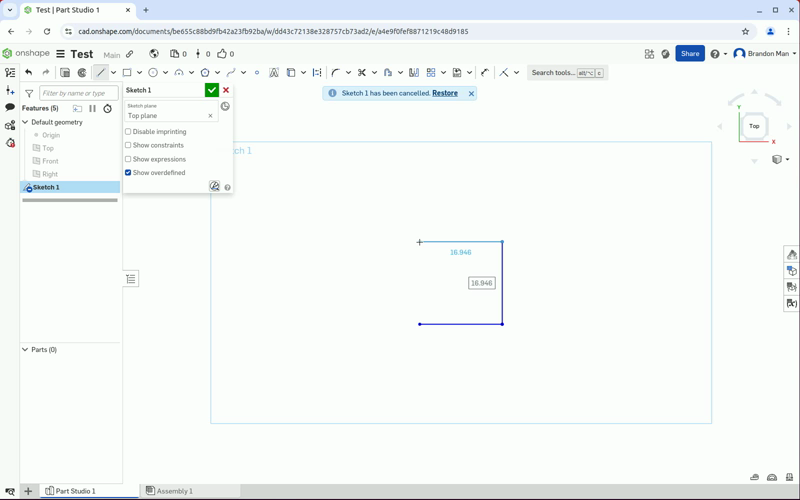
key_up(shift)
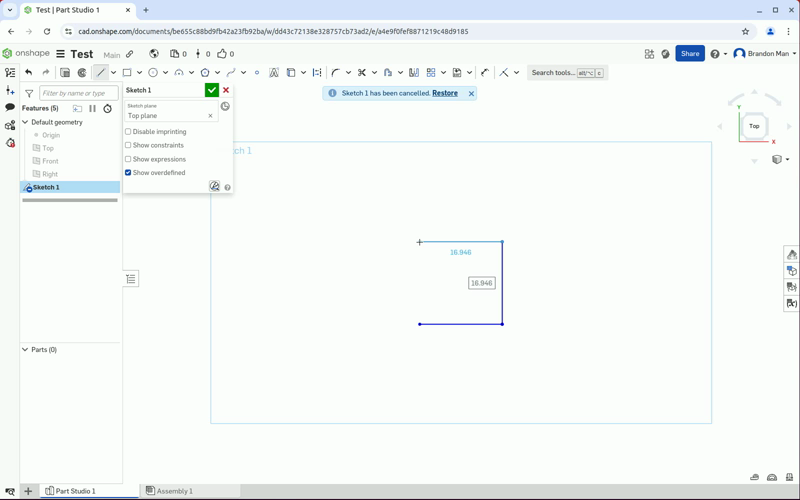
key_down(shift)
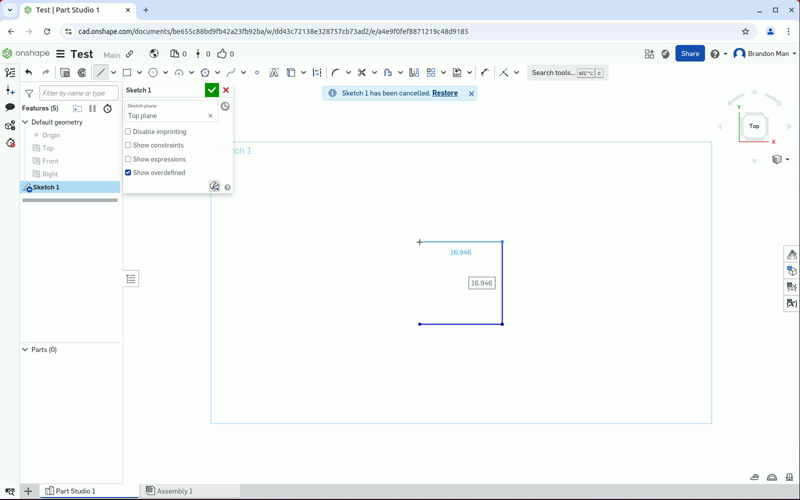
mouse_move(419, 324)
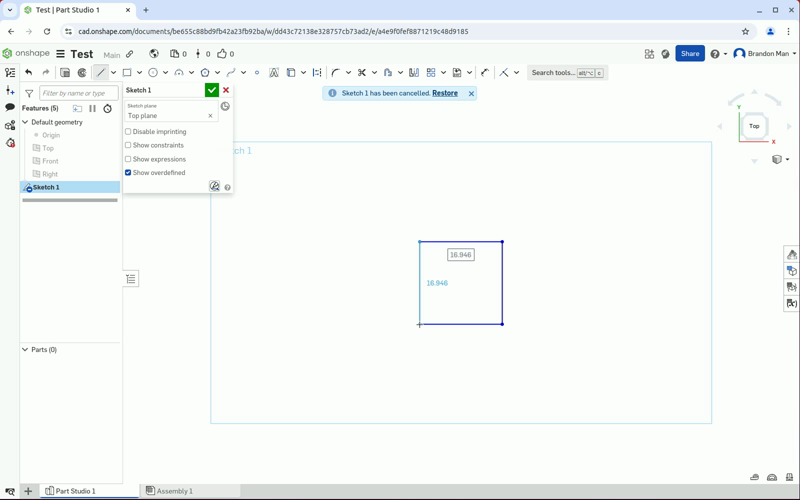
key_up(shift)
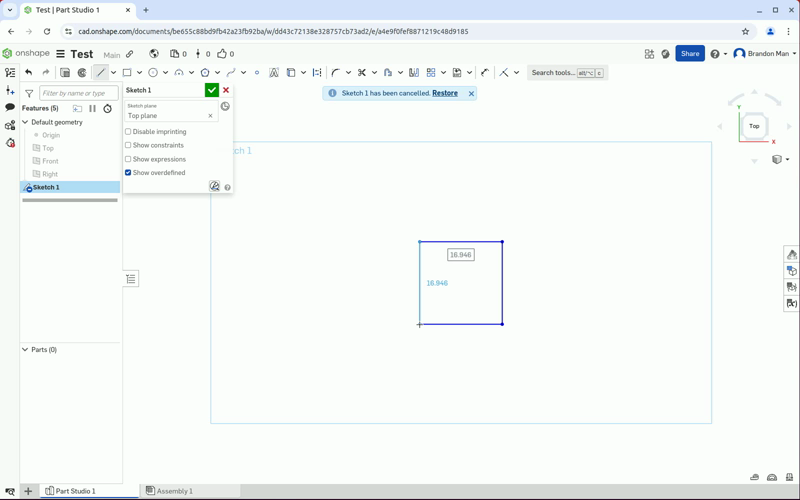
click(419, 324)
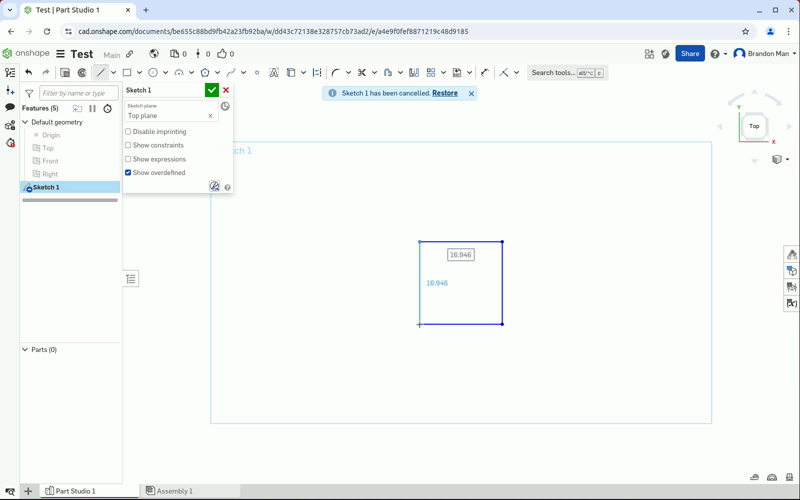
key(esc)
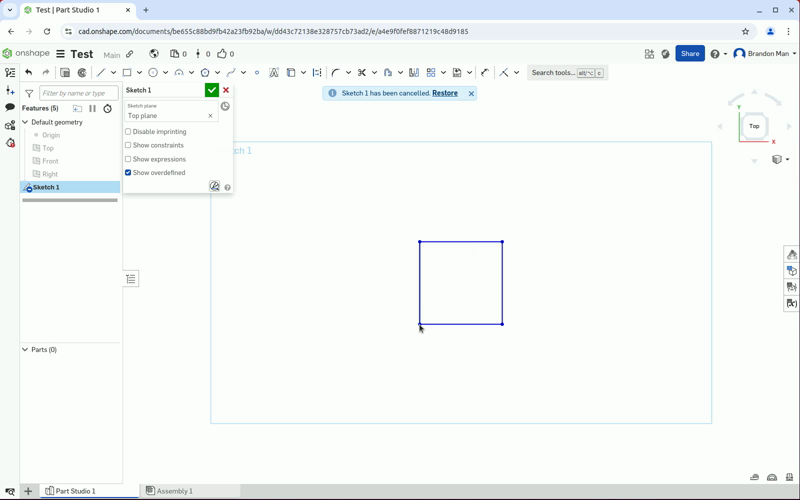
mouse_move(477, 296)
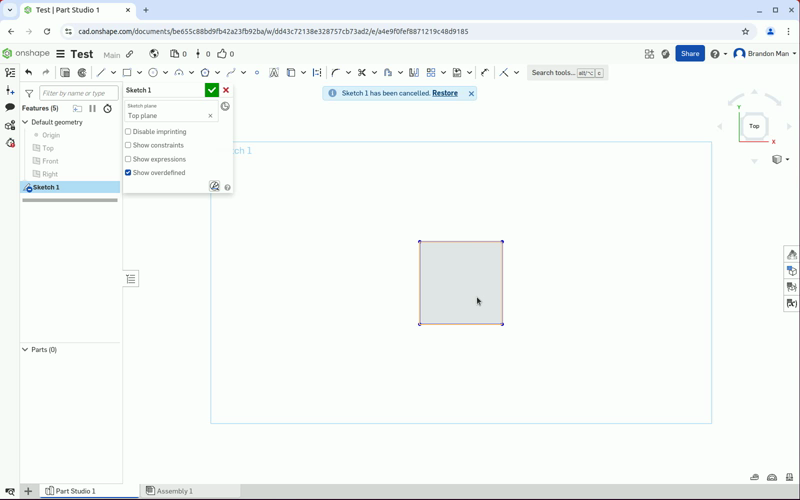
click(477, 296)
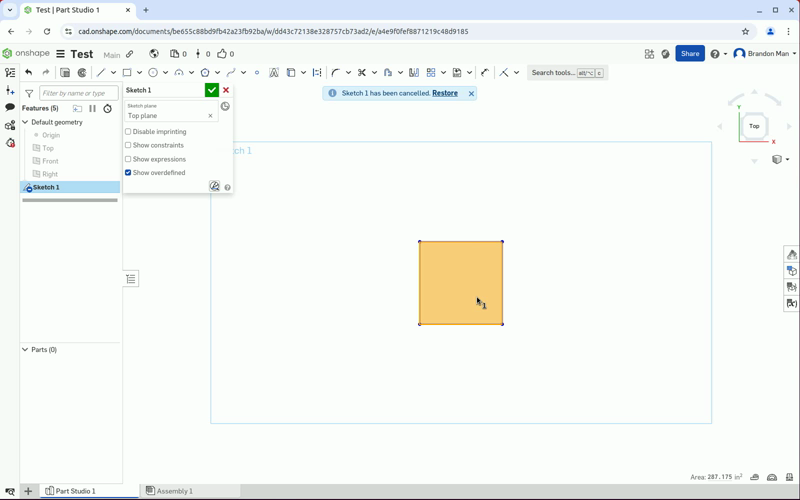
mouse_move(73, 352)
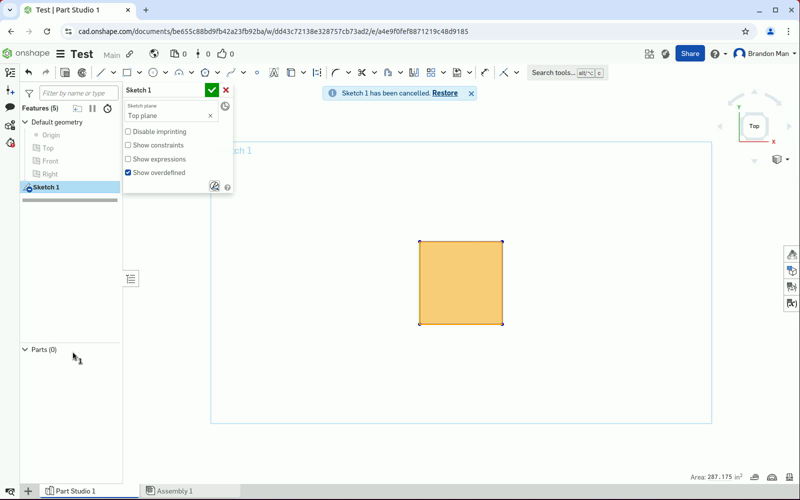
key(shift+y)
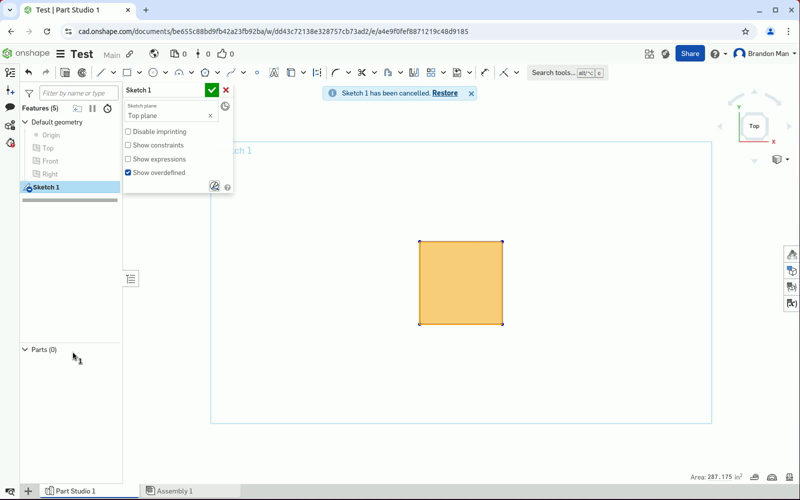
key(shift+e)
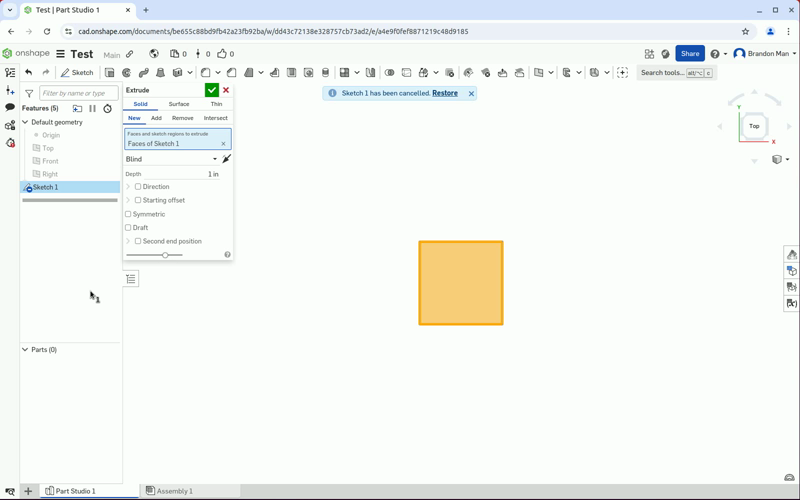
mouse_move(143, 106)
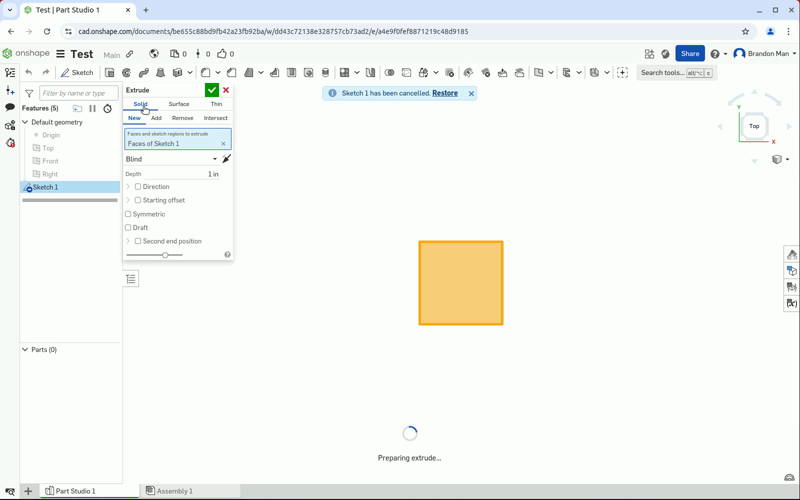
click(143, 106)
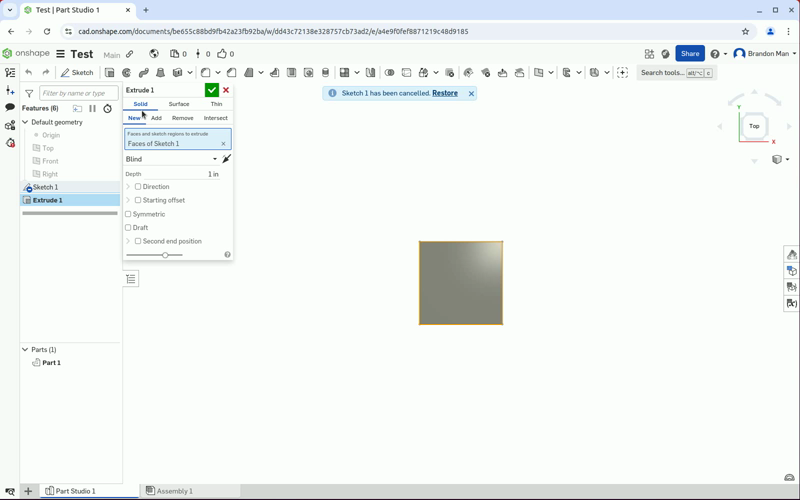
mouse_move(137, 120)
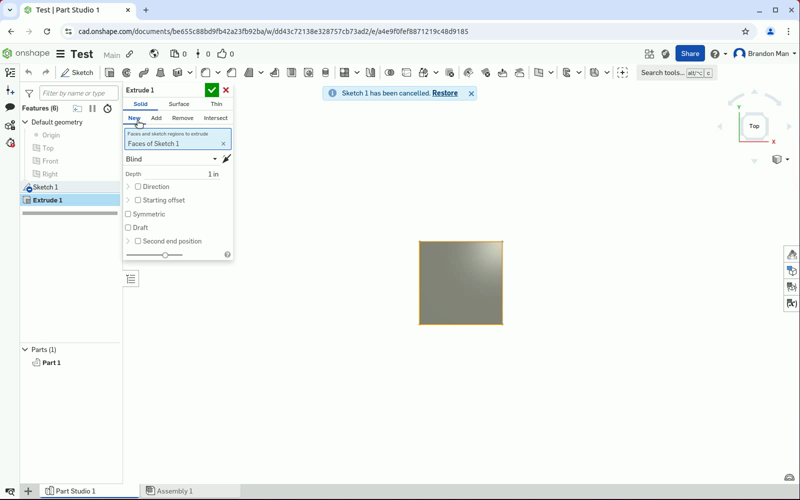
click(137, 120)
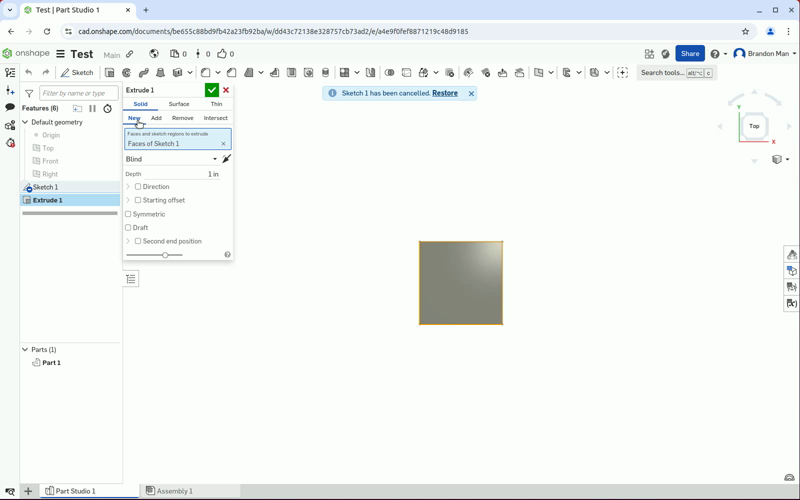
key(tab, 4)
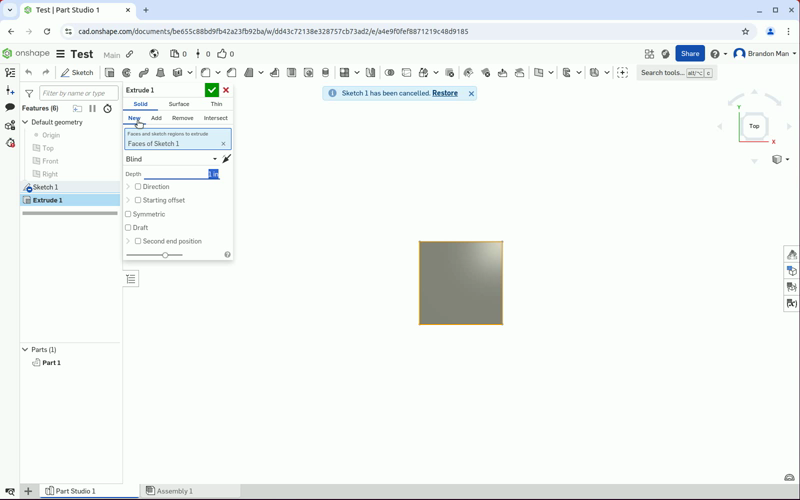
text(2.166)
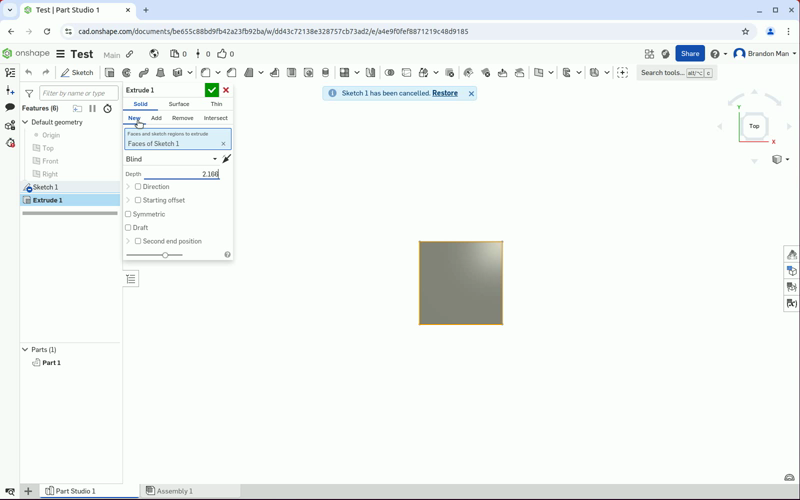
key(enter)
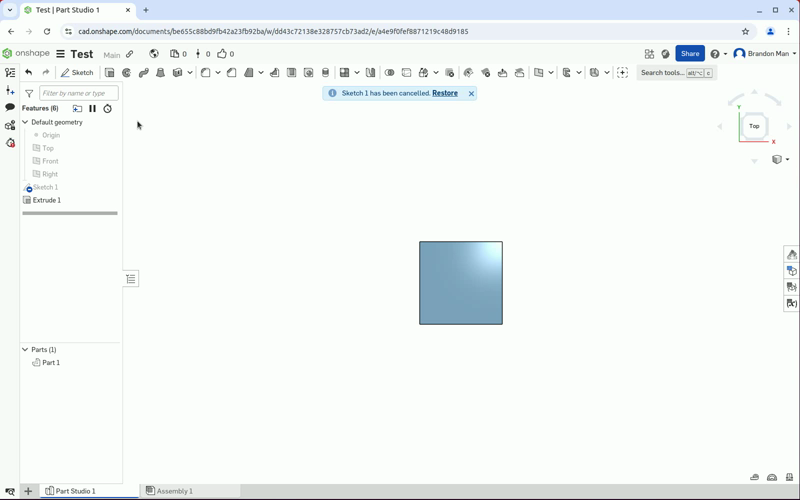
key(shift+h)
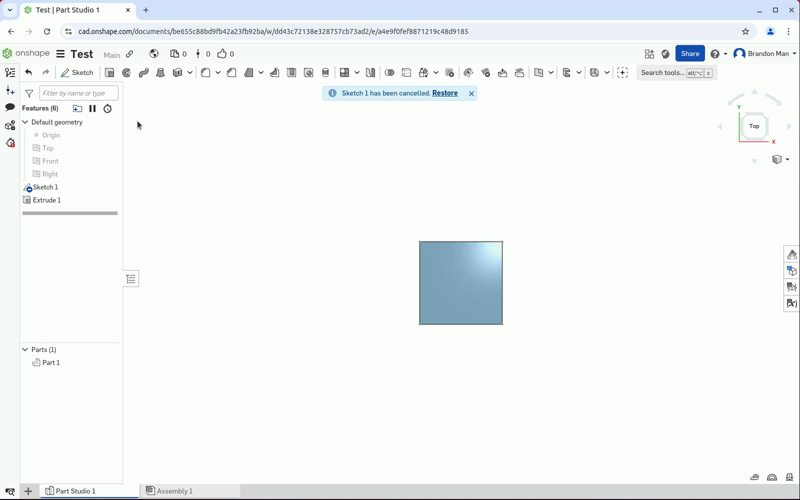
key(shift+h)
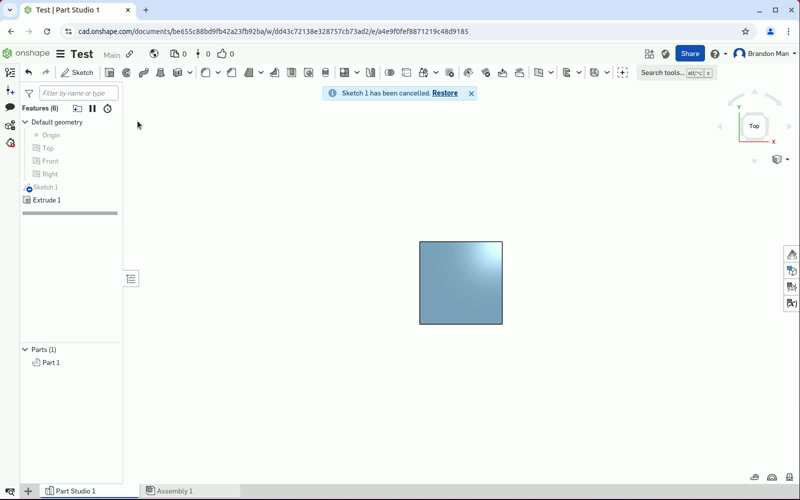
mouse_move(73, 189)
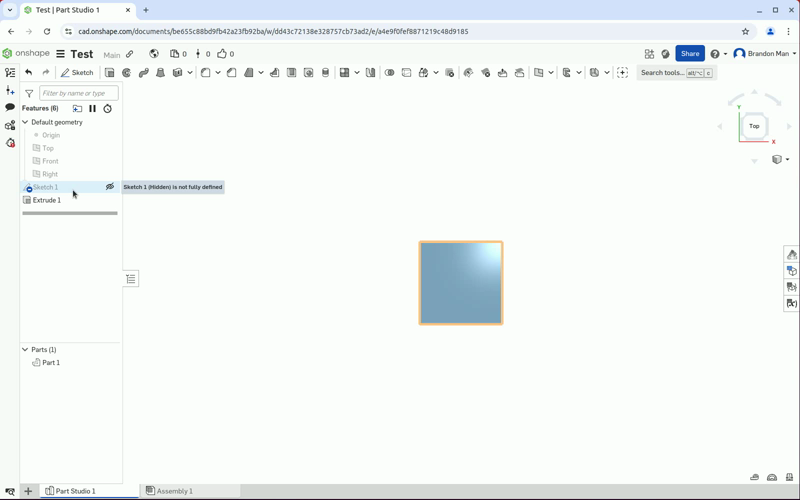
click(73, 189)
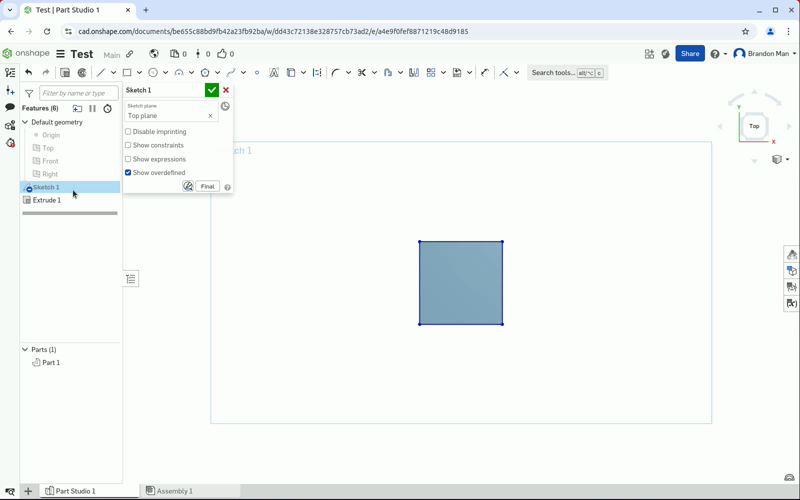
mouse_move(229, 92)
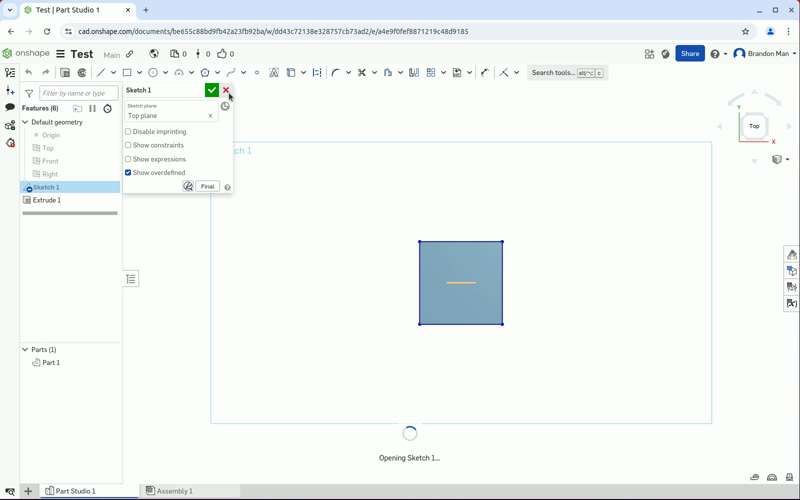
click(229, 92)
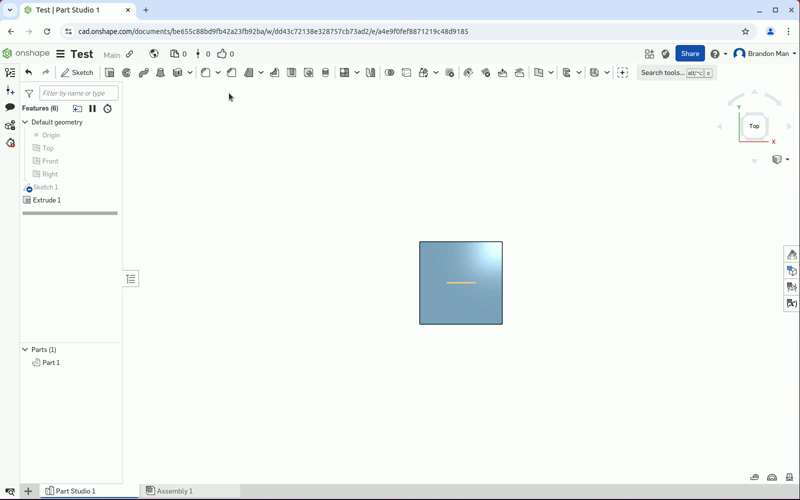
mouse_move(541, 75)
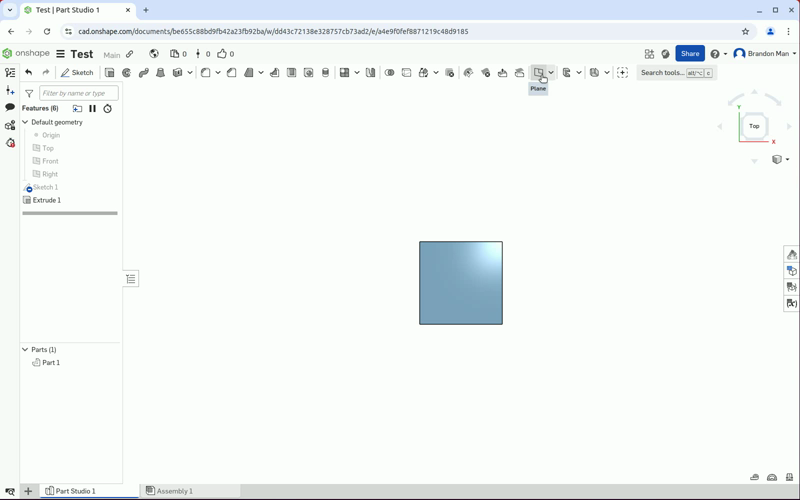
click(541, 75)
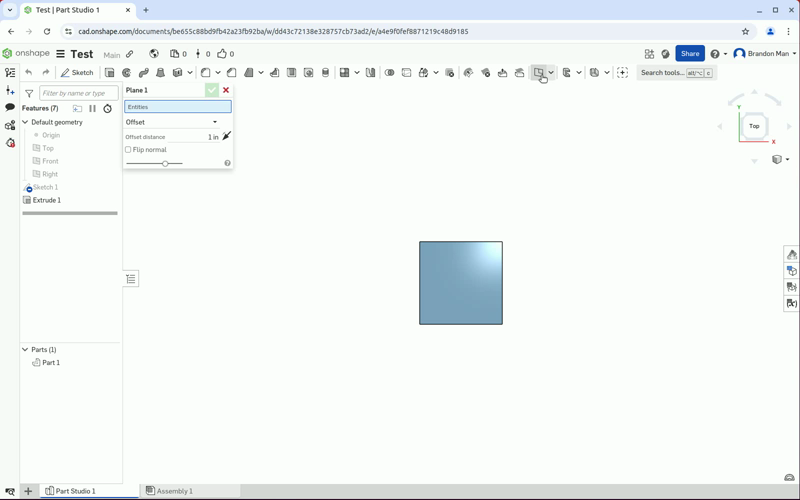
mouse_move(73, 150)
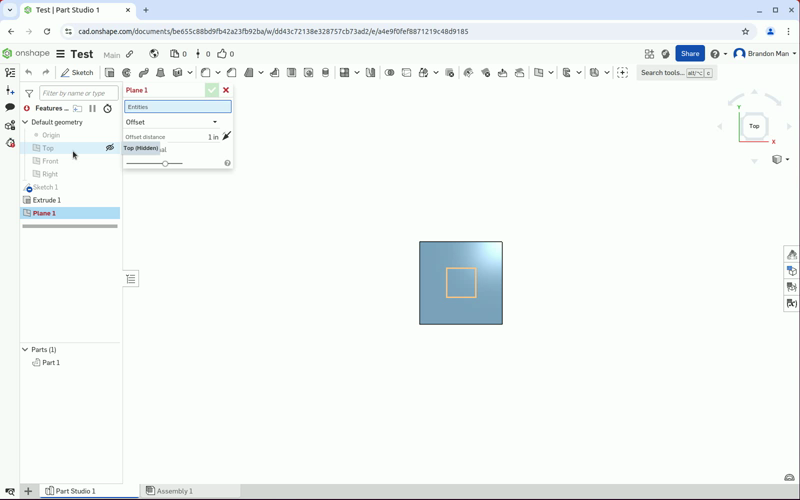
click(73, 150)
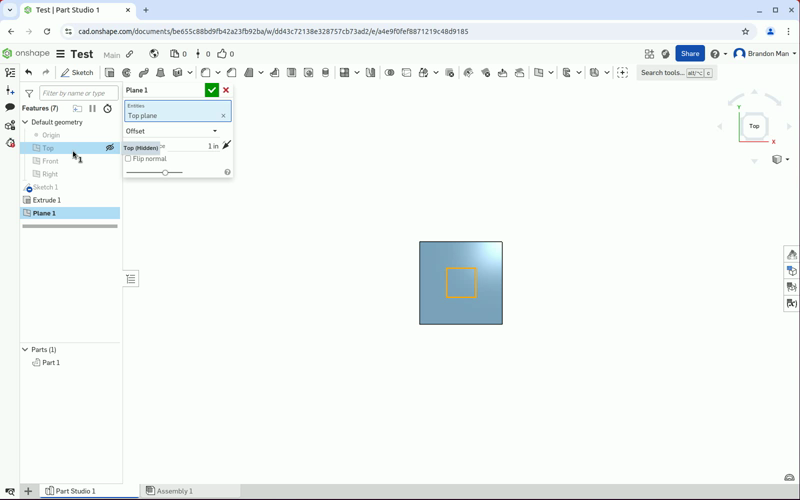
key(tab, 2)
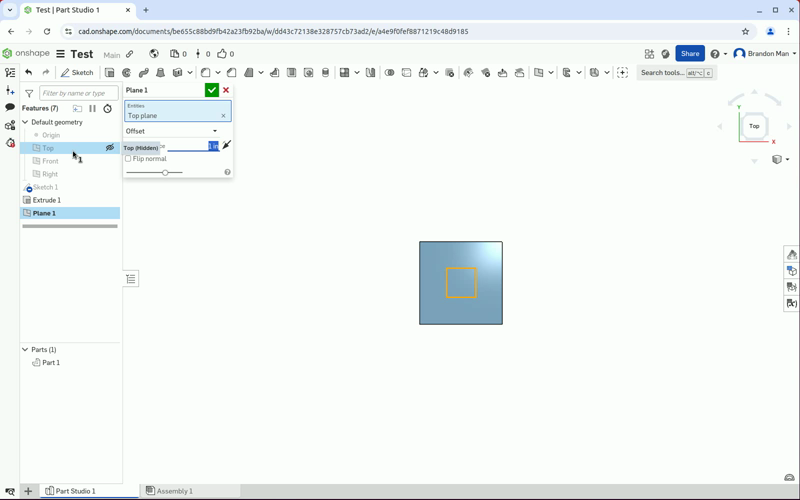
text(2.157)
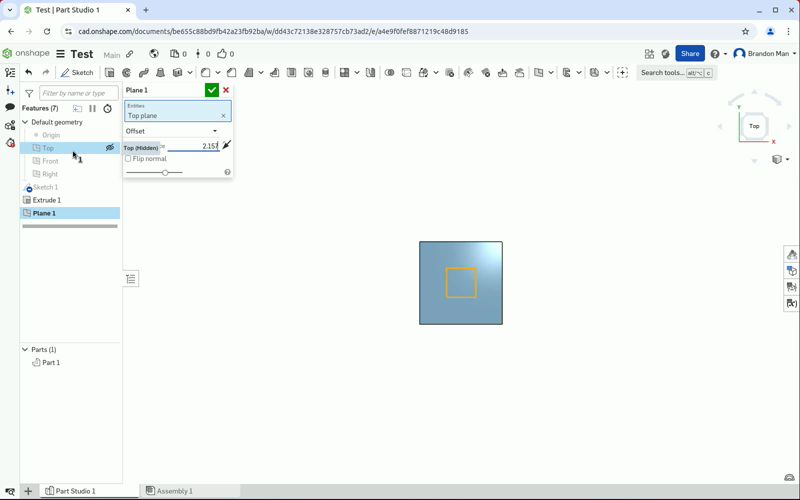
key(enter, 2)
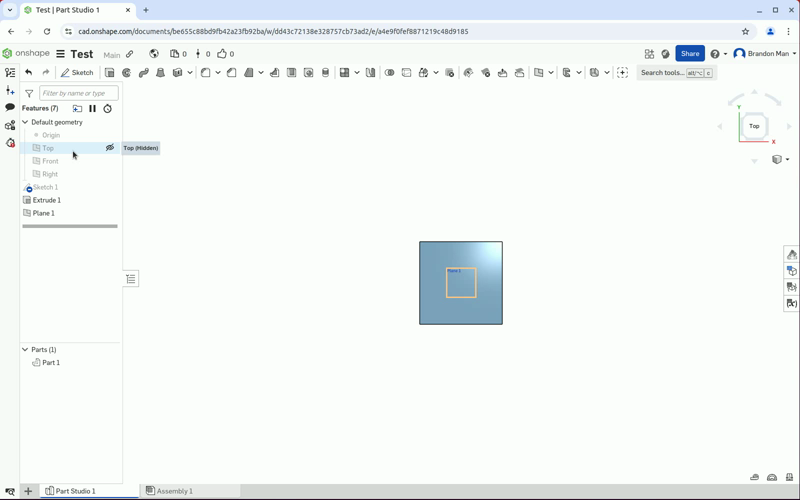
key(shift+s)
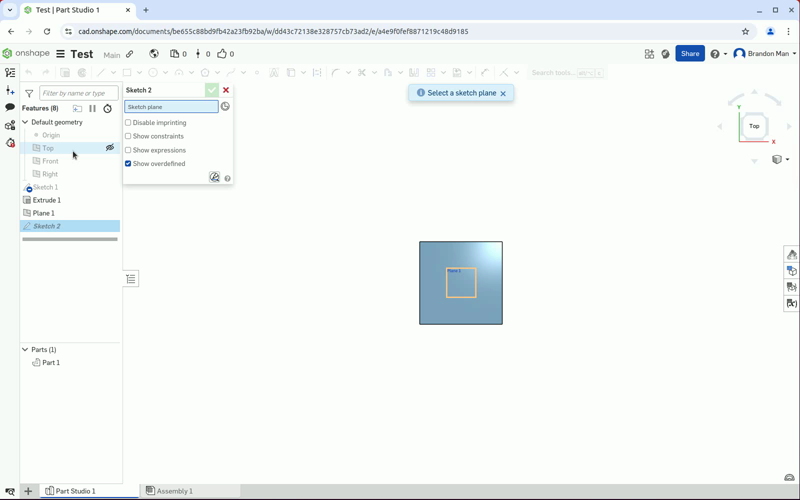
mouse_move(73, 215)
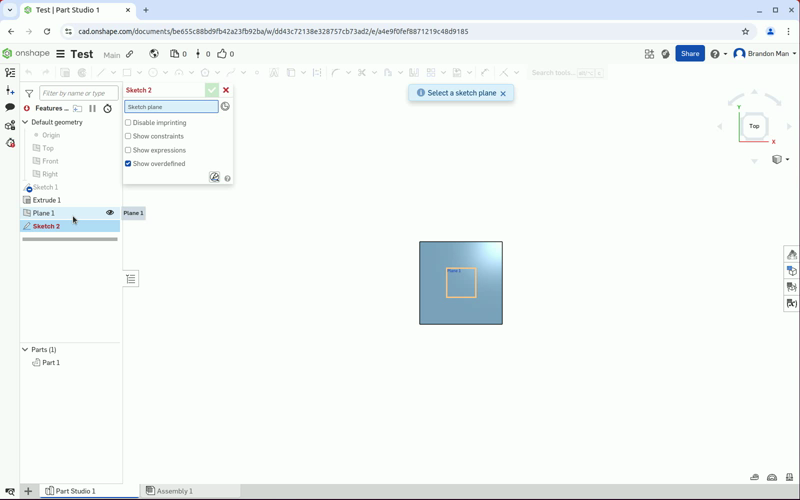
click(73, 215)
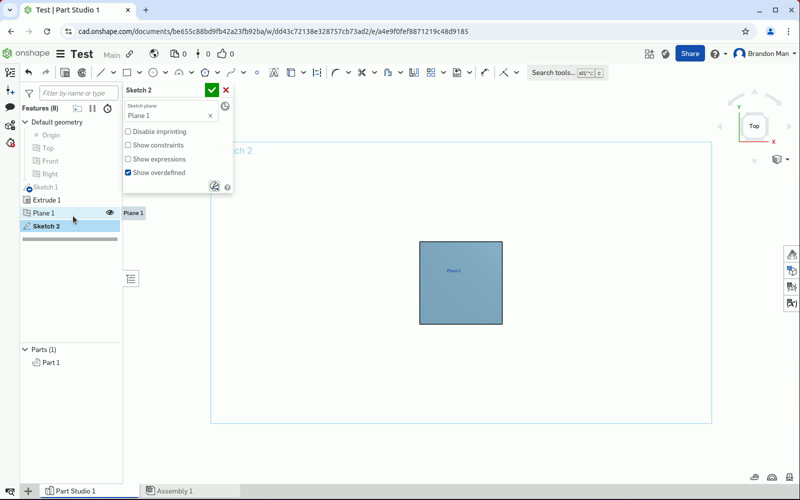
mouse_move(73, 352)
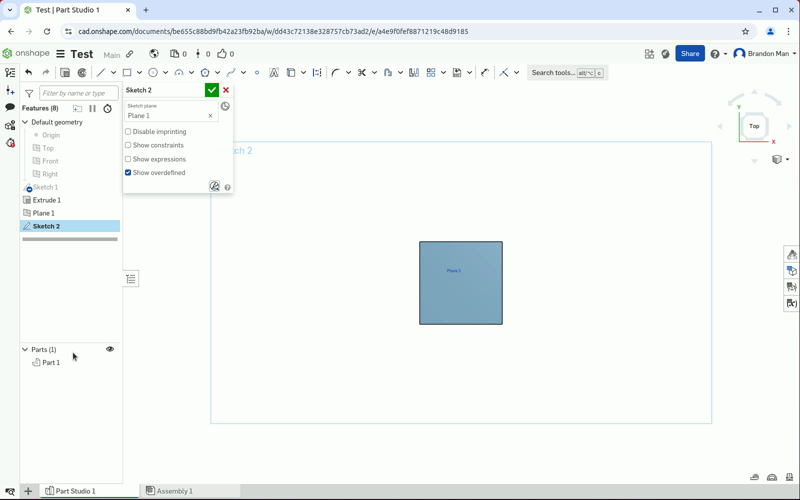
key(y)
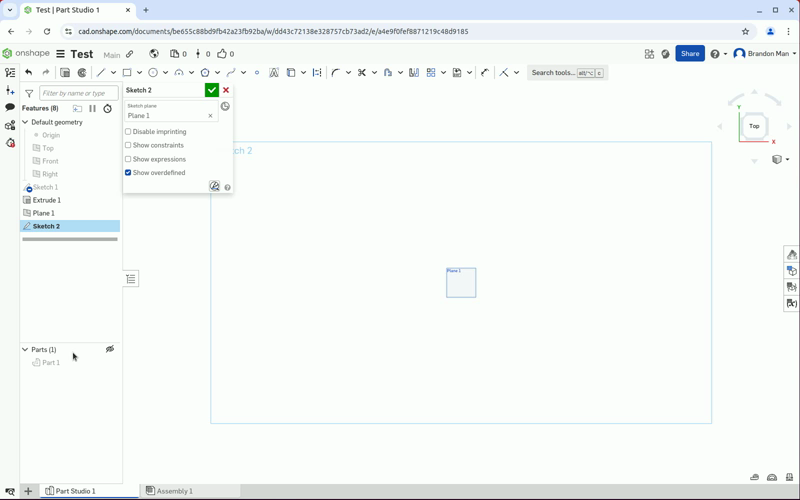
key(l)
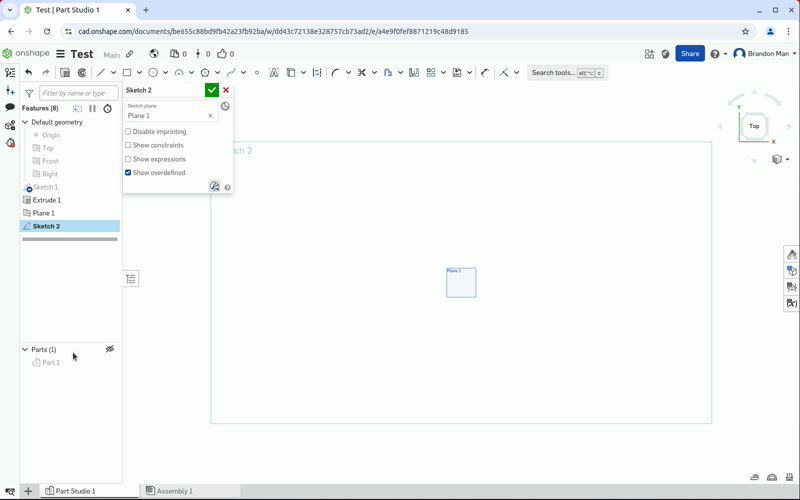
key_down(shift)
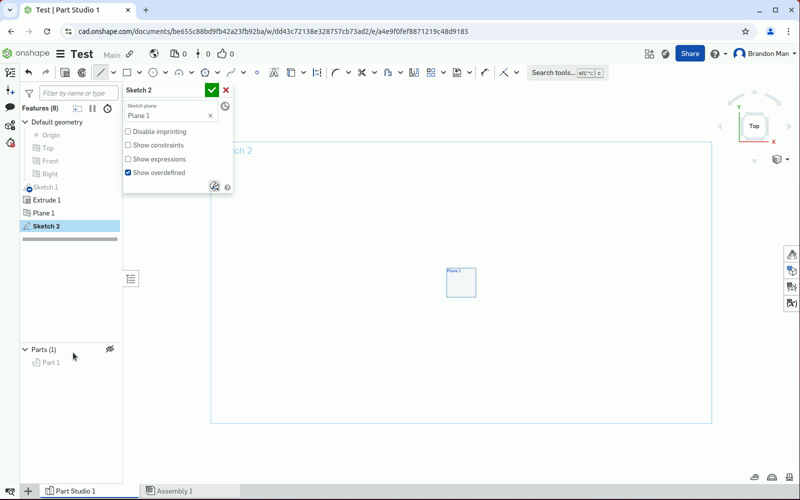
mouse_move(419, 255)
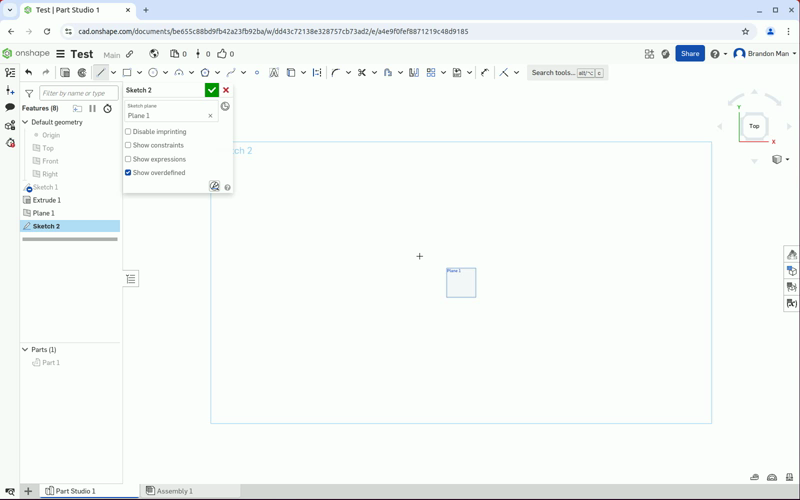
click(419, 255)
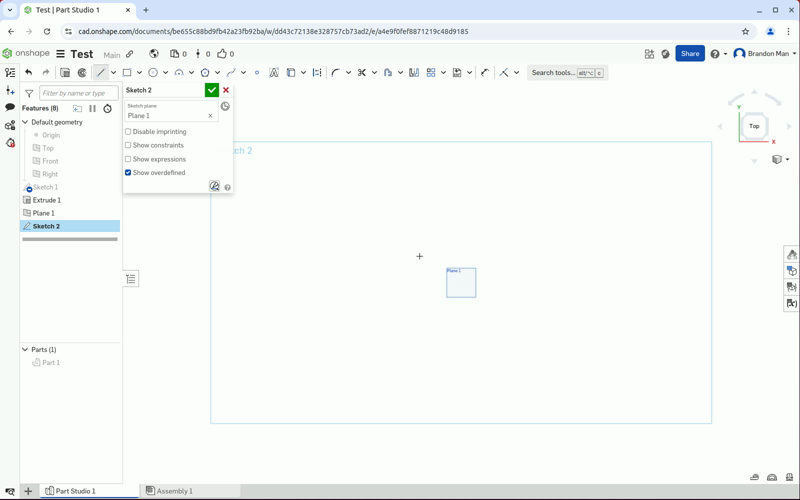
key_up(shift)
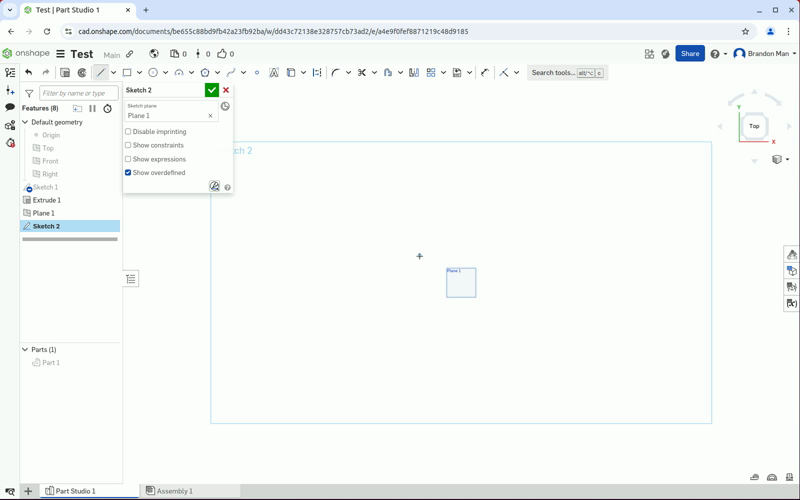
key_down(shift)
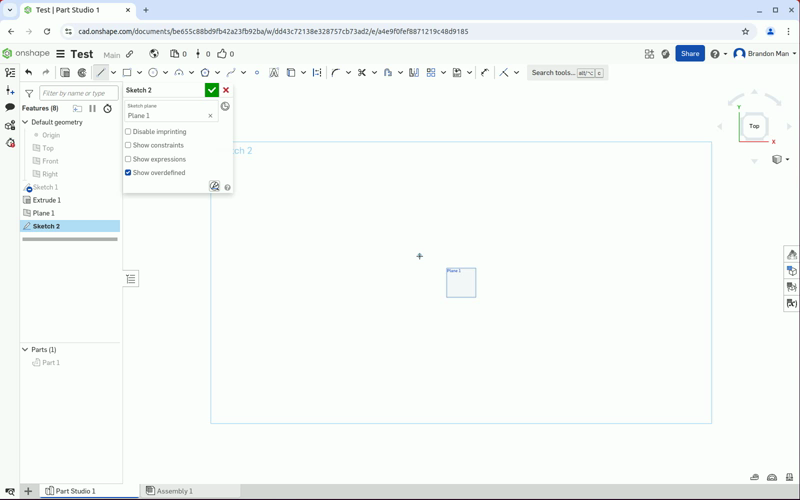
mouse_move(502, 255)
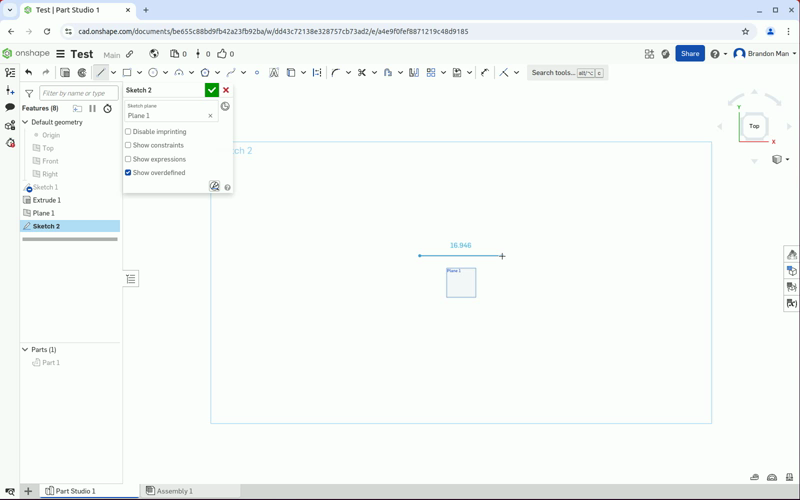
click(502, 255)
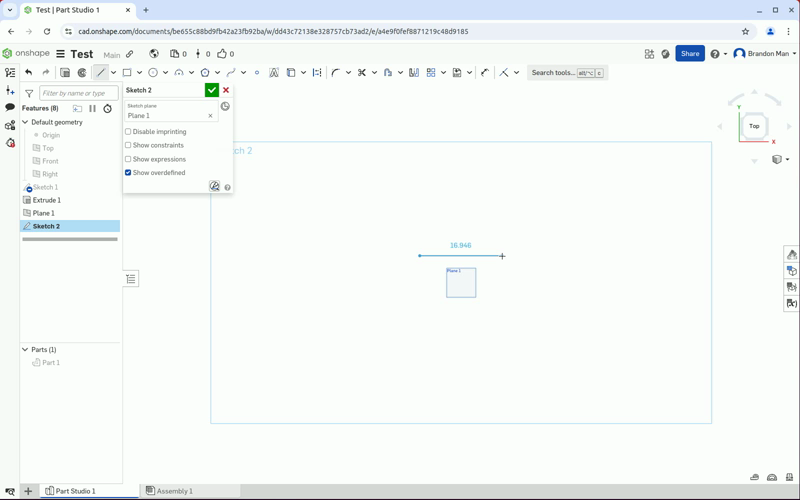
key_up(shift)
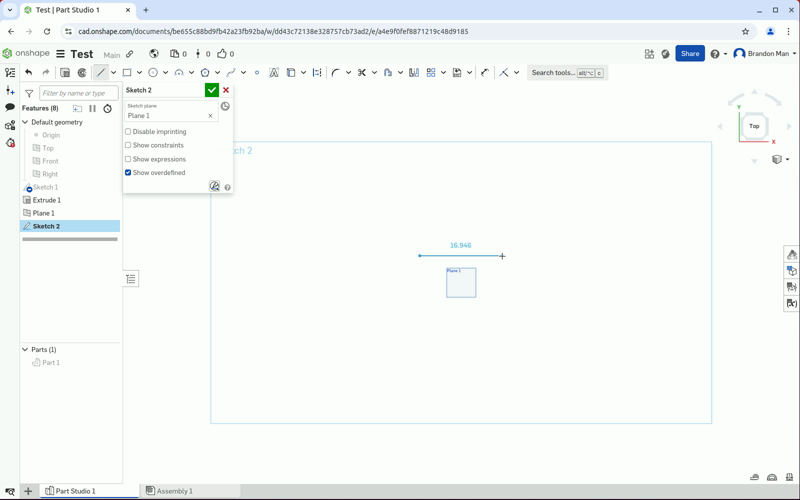
key_down(shift)
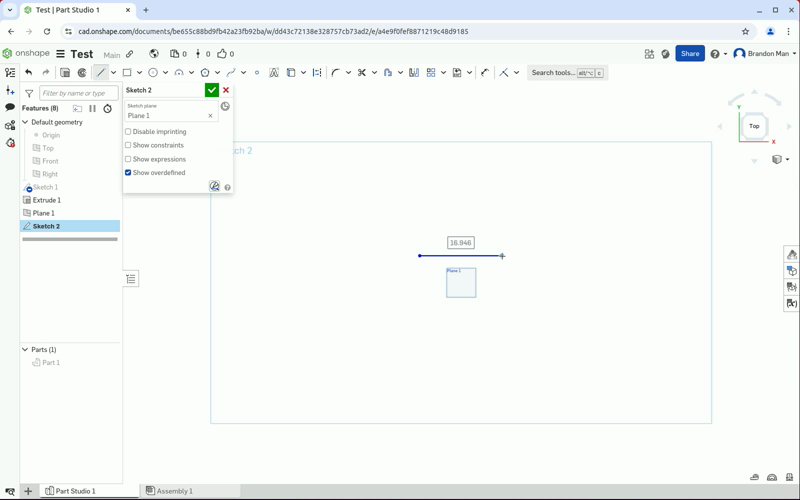
mouse_move(532, 255)
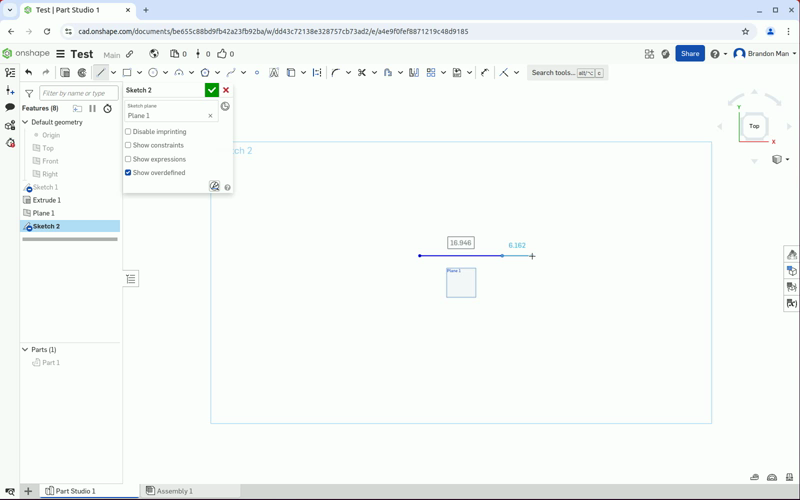
mouse_move(502, 241)
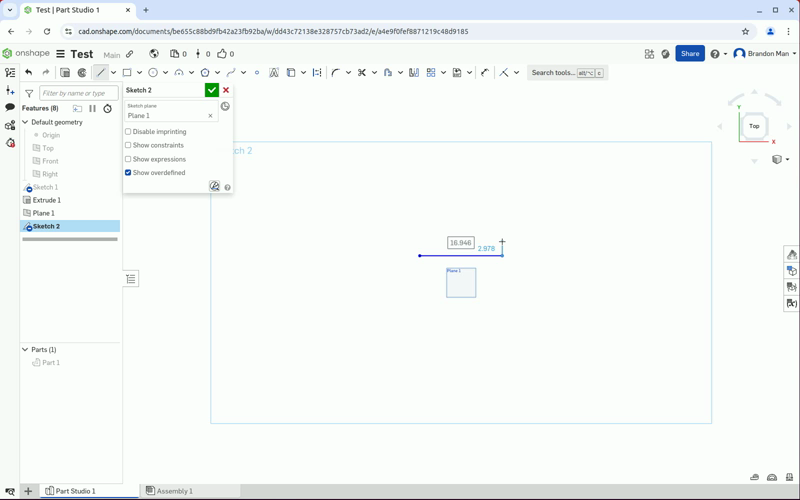
click(502, 241)
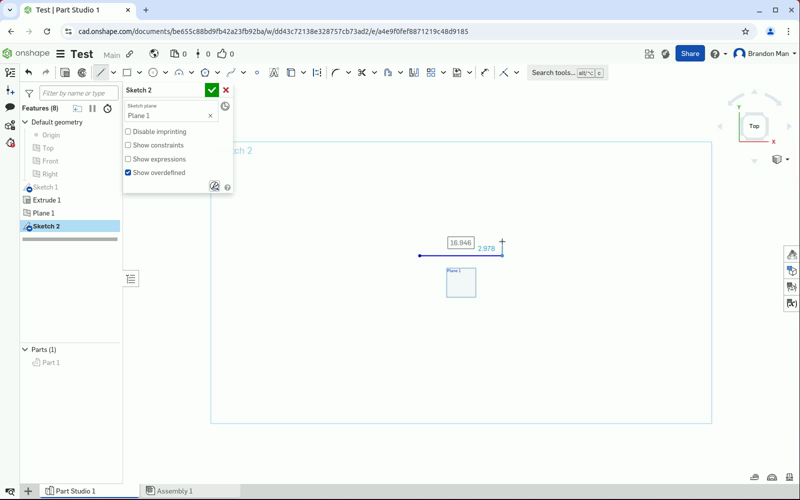
key_up(shift)
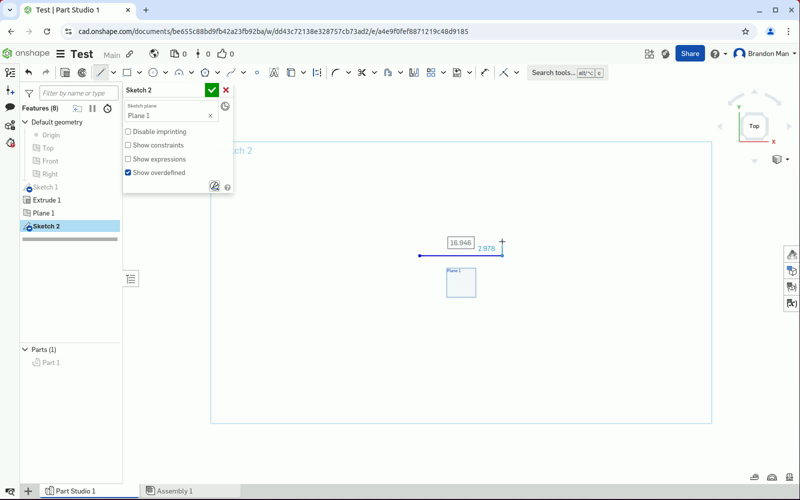
key_down(shift)
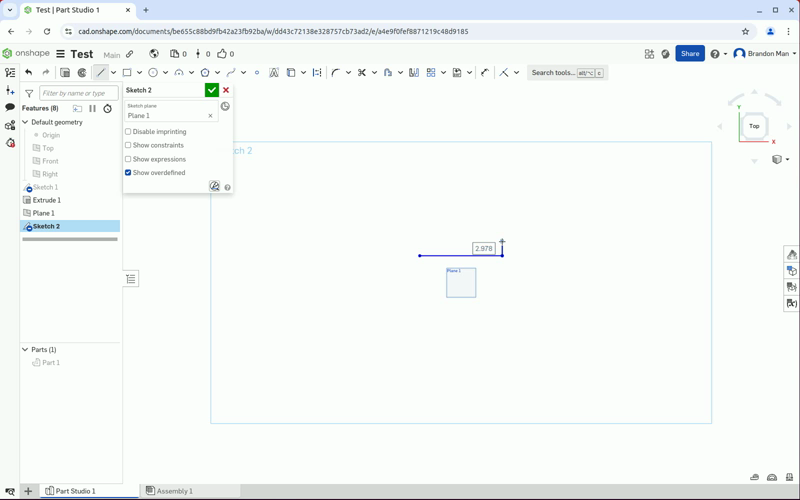
mouse_move(419, 241)
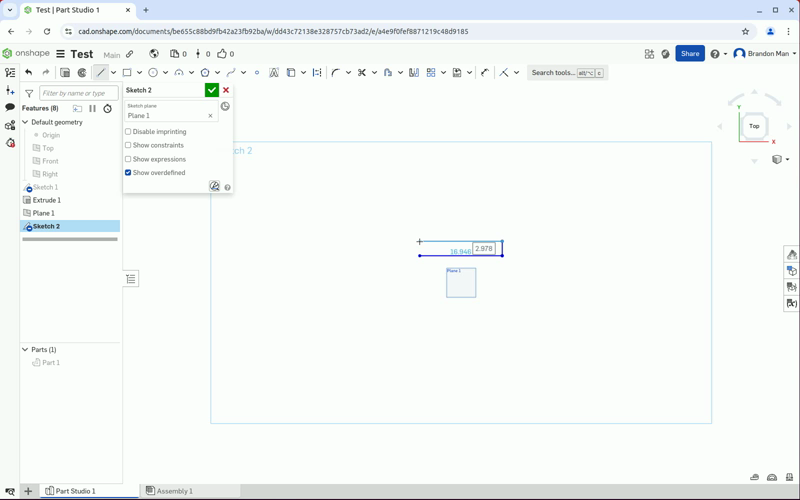
click(419, 241)
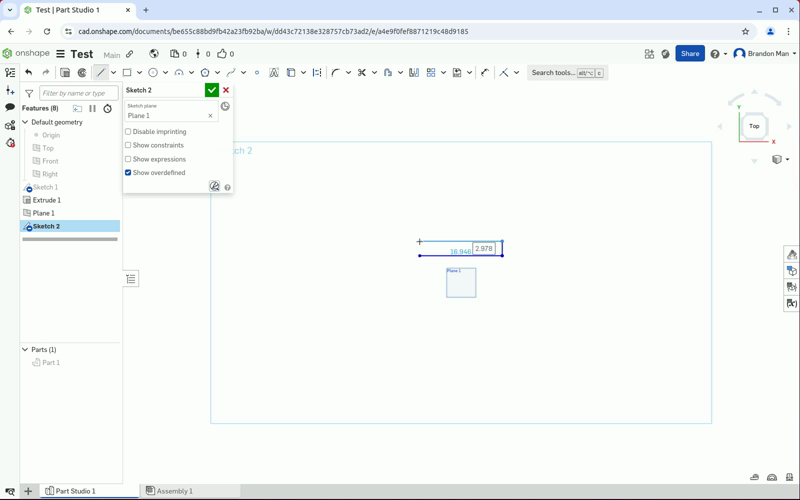
key_up(shift)
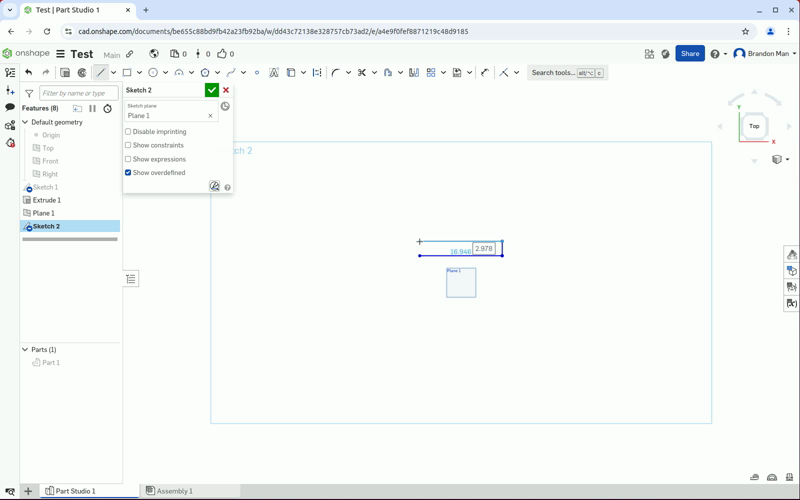
mouse_move(449, 241)
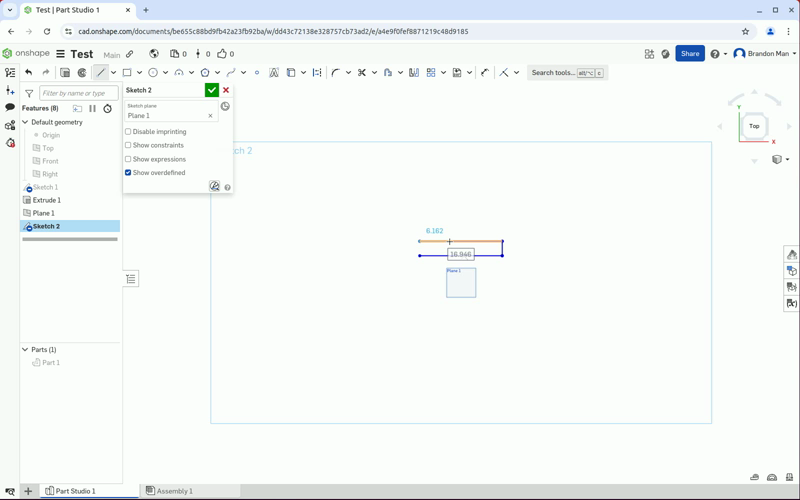
key_down(shift)
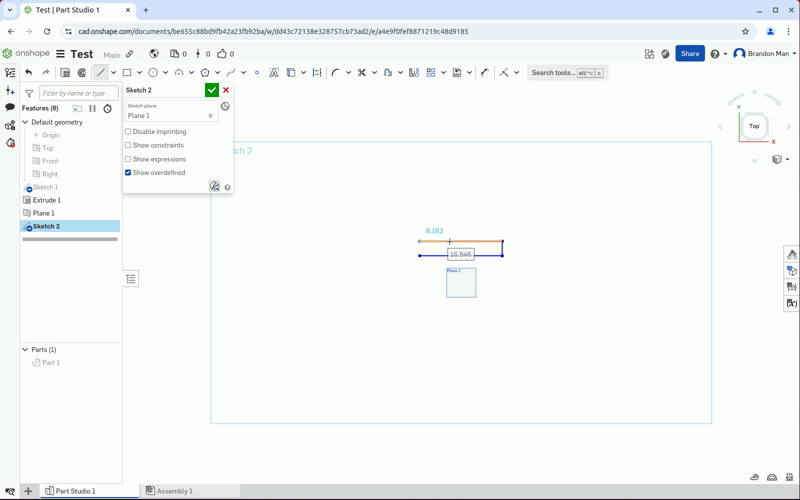
mouse_move(419, 255)
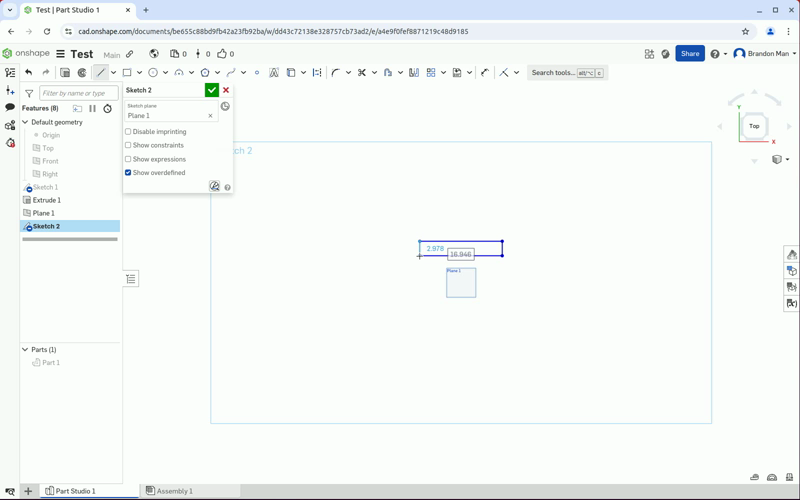
key_up(shift)
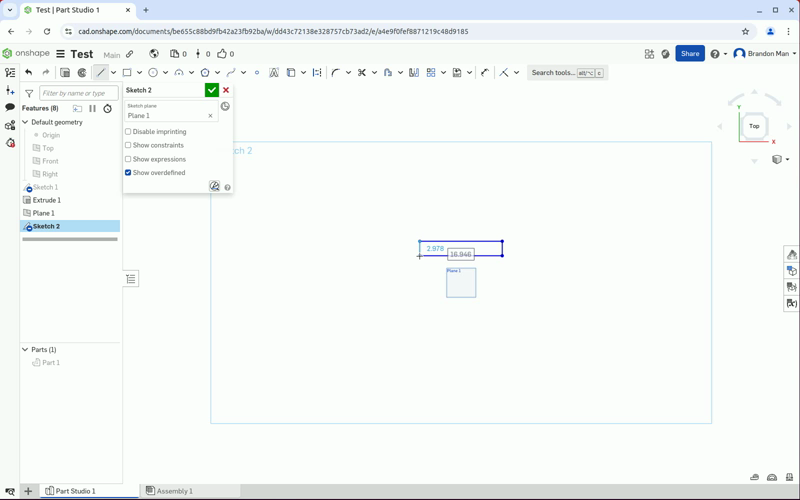
click(419, 255)
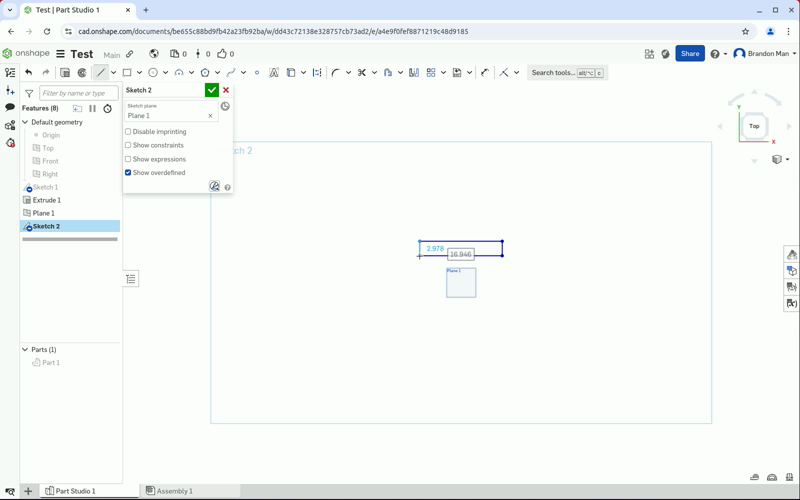
key(esc)
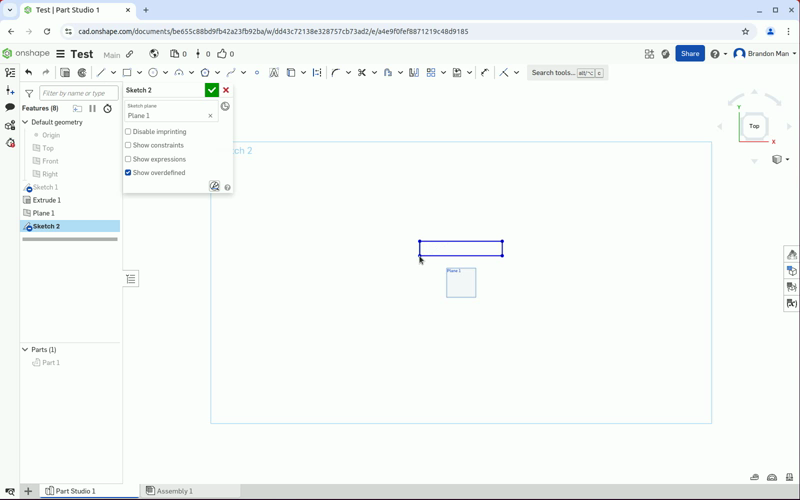
mouse_move(490, 244)
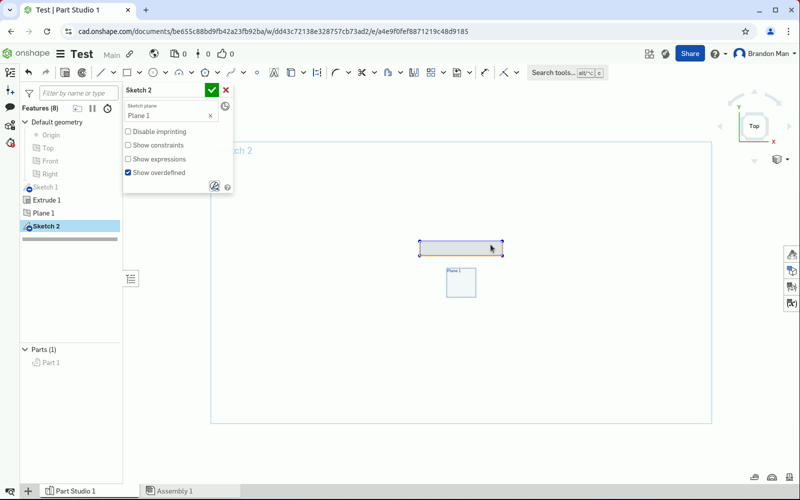
scroll(6)
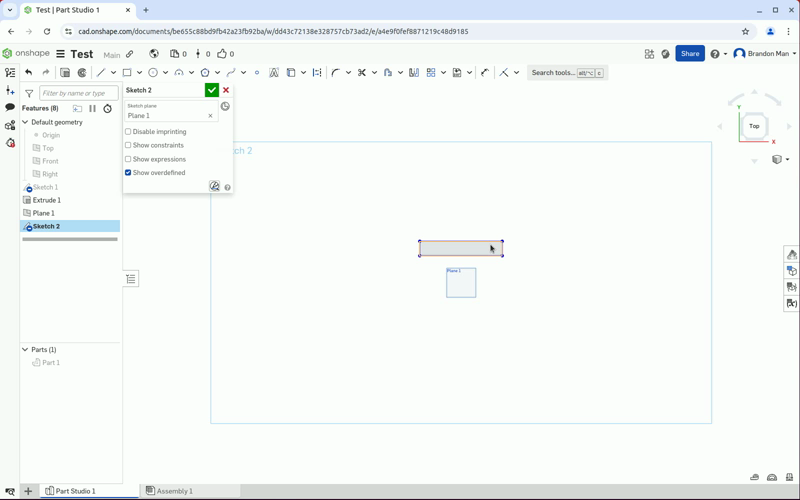
scroll(6)
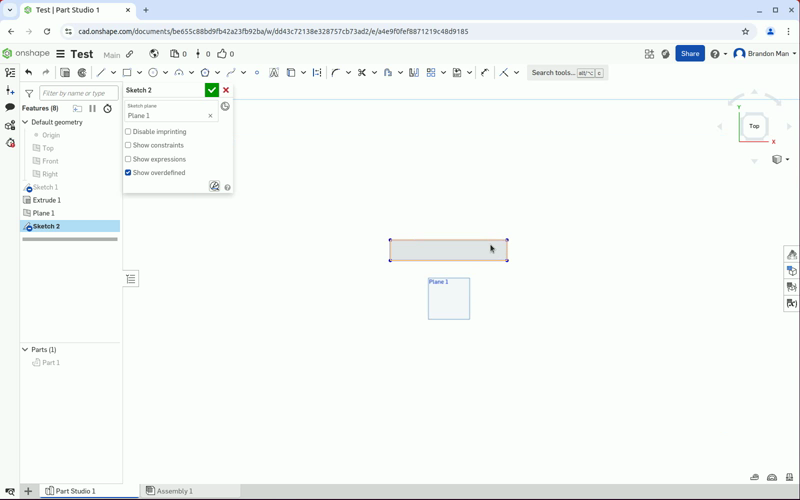
scroll(6)
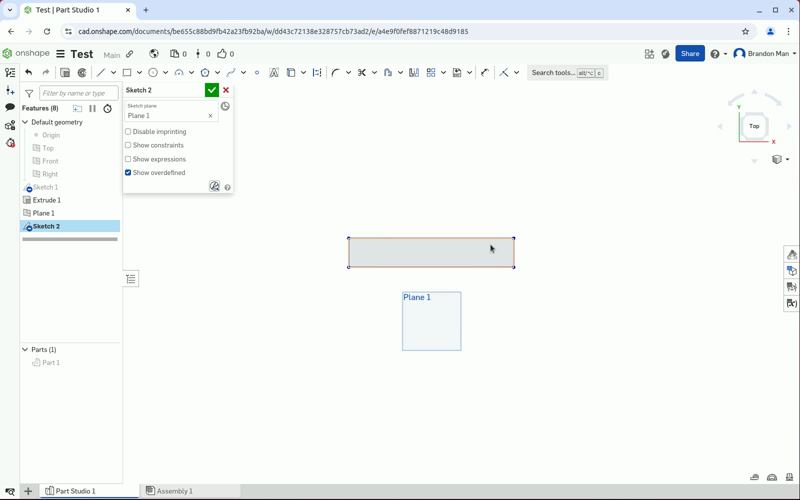
scroll(6)
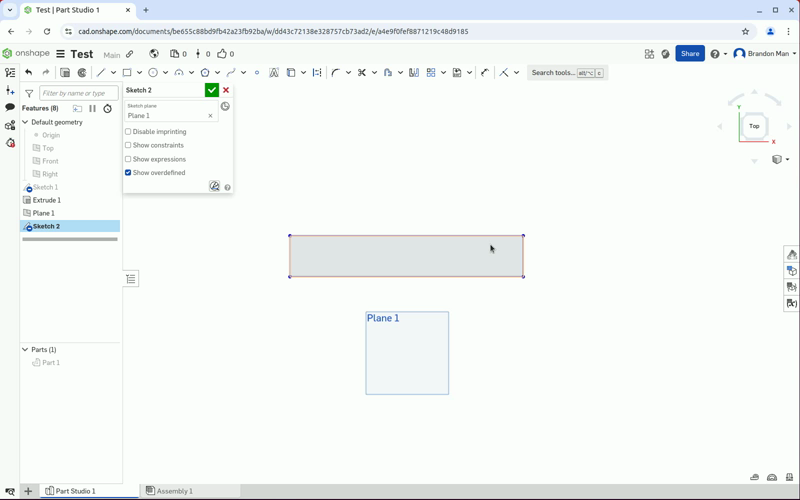
scroll(6)
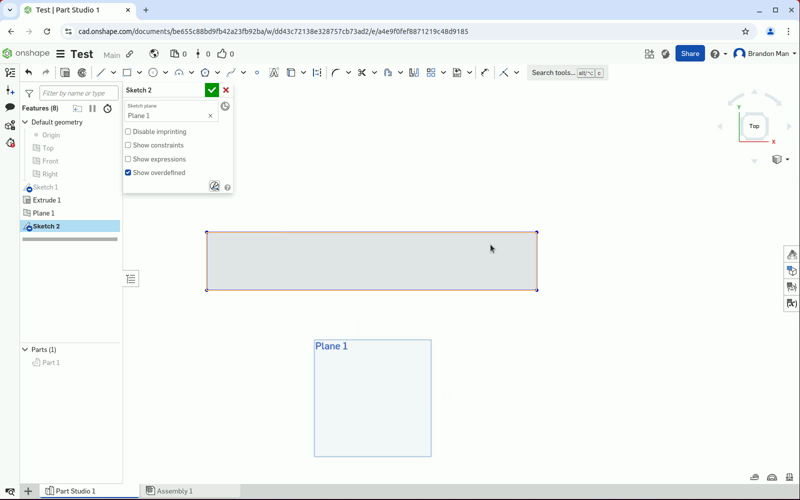
scroll(6)
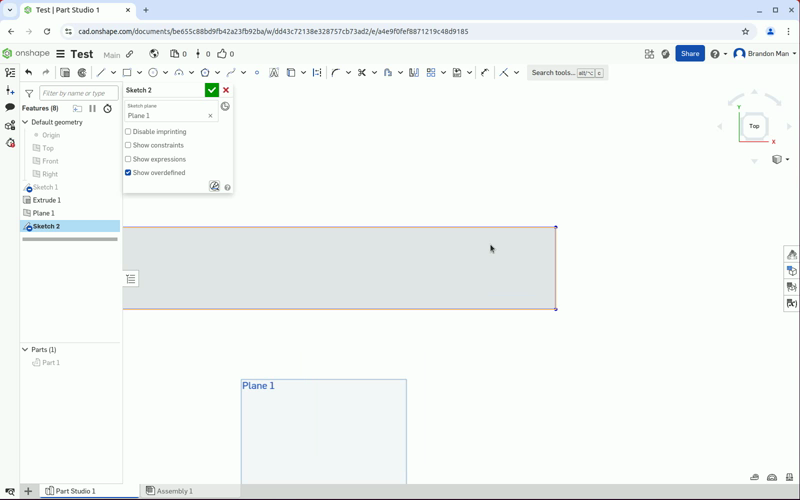
scroll(6)
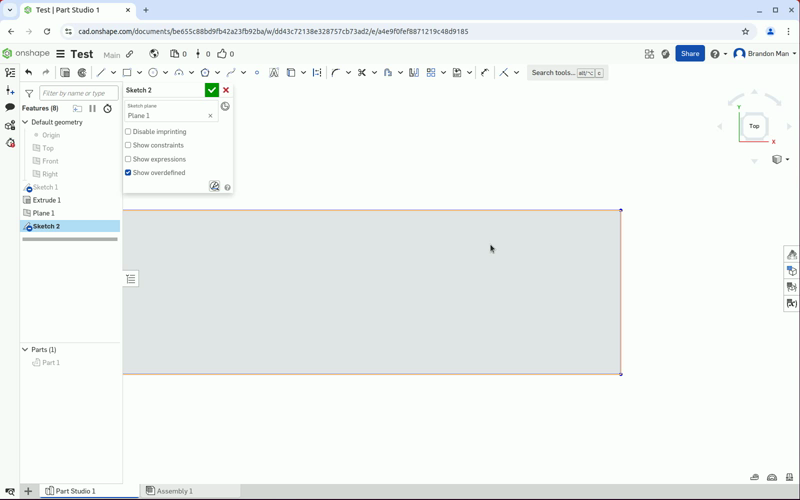
click(490, 244)
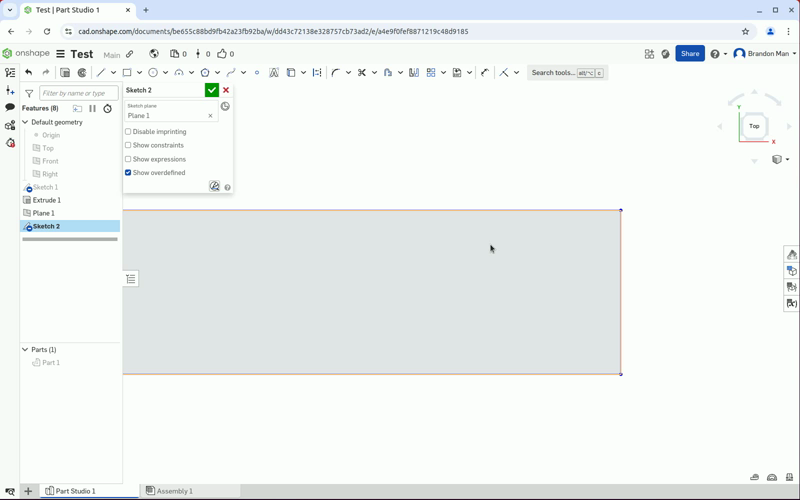
scroll(-6)
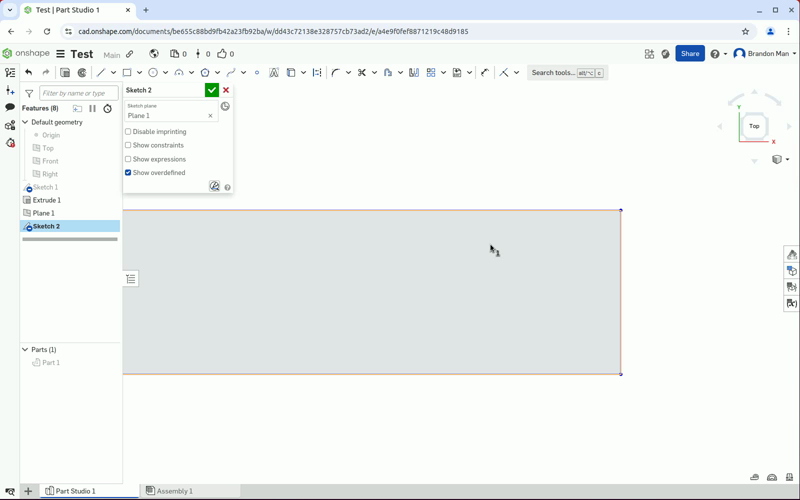
scroll(-6)
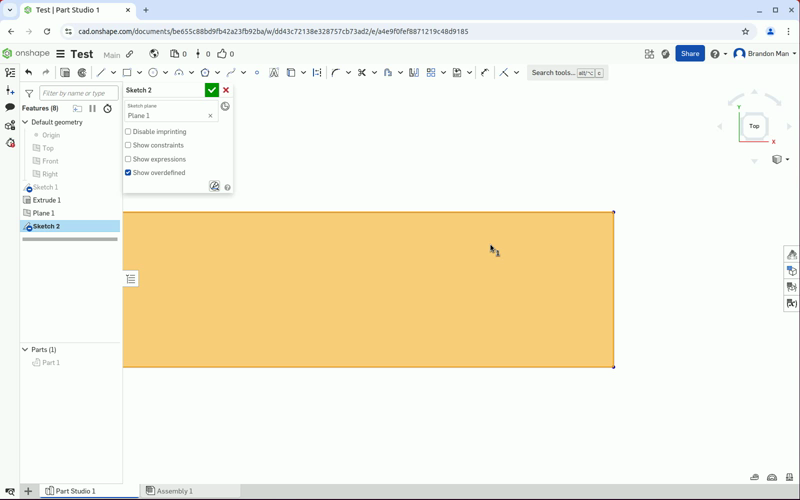
scroll(-6)
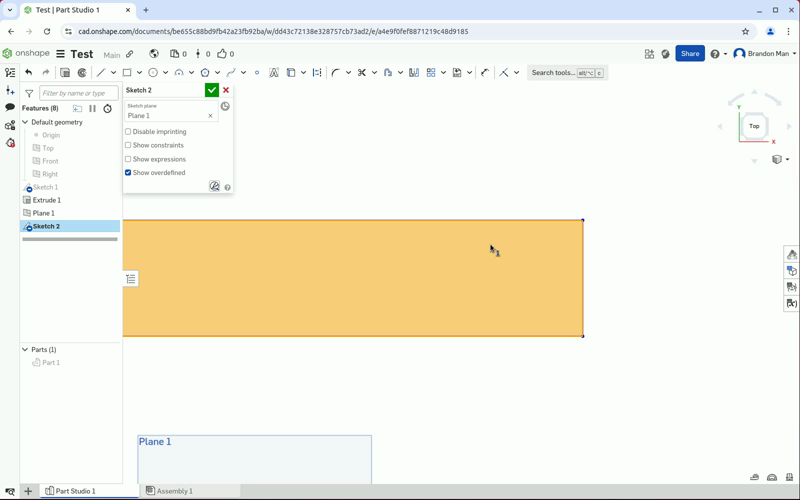
scroll(-6)
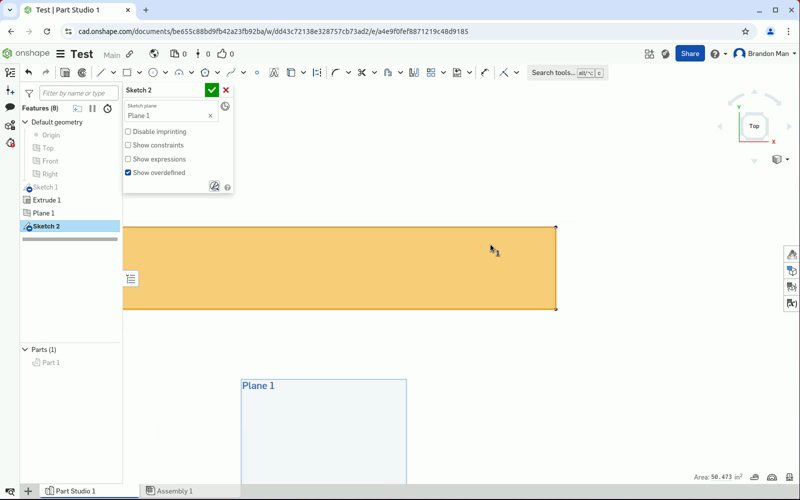
scroll(-6)
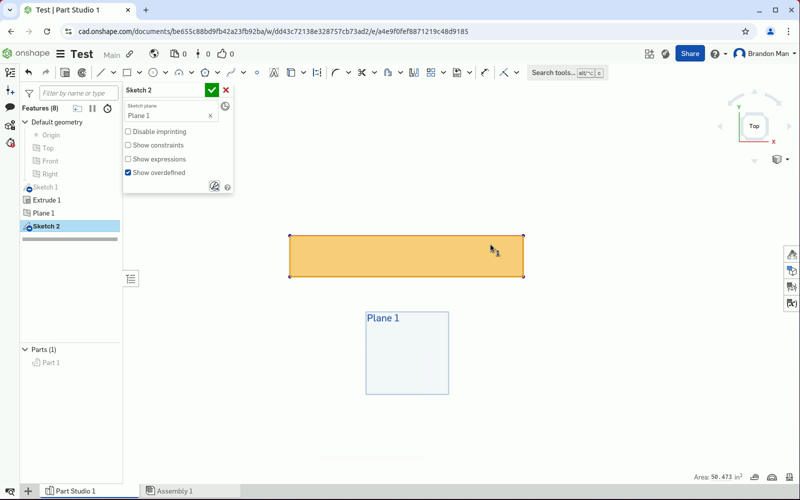
scroll(-6)
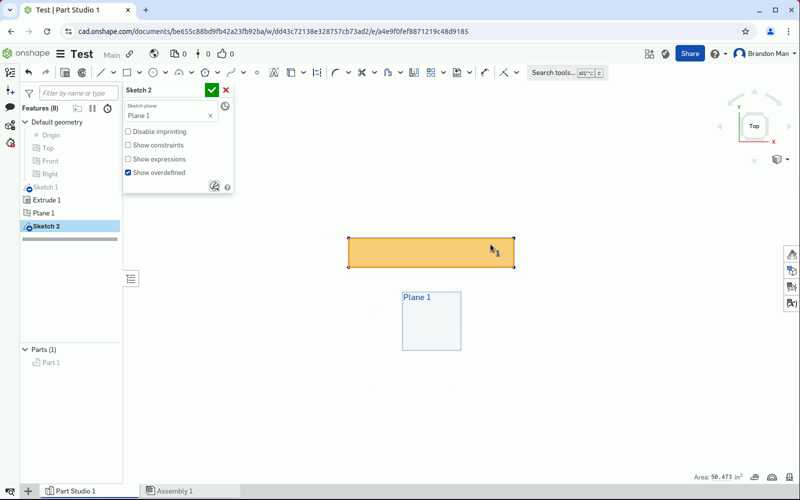
scroll(-6)
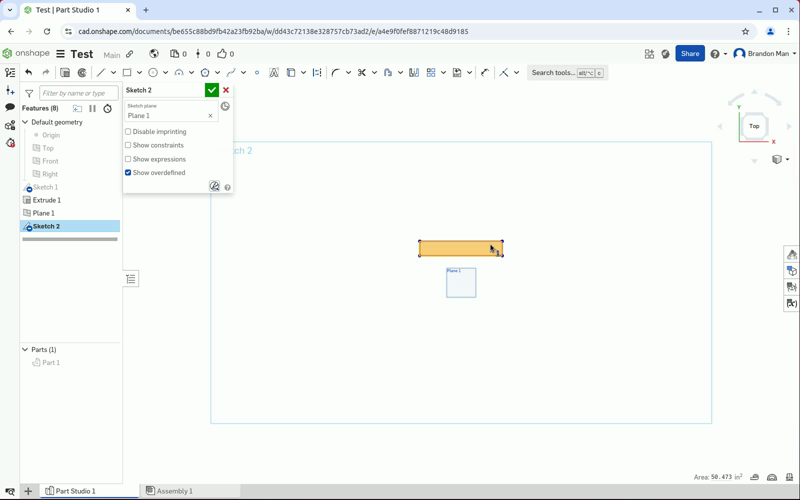
mouse_move(73, 352)
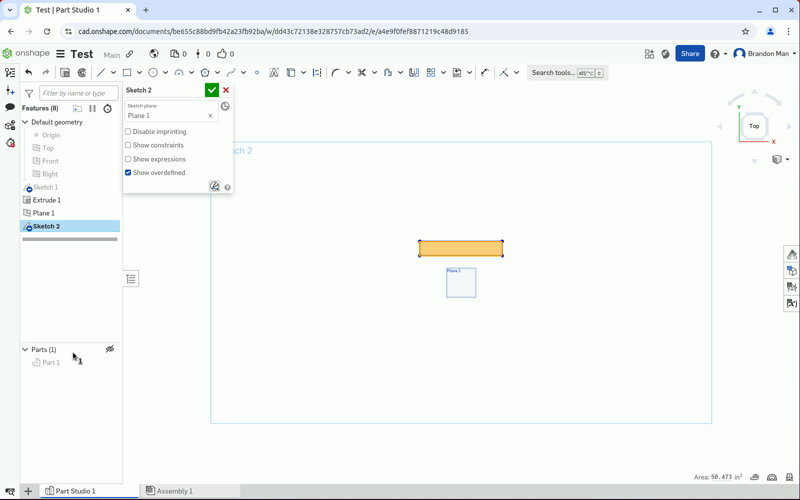
key(shift+y)
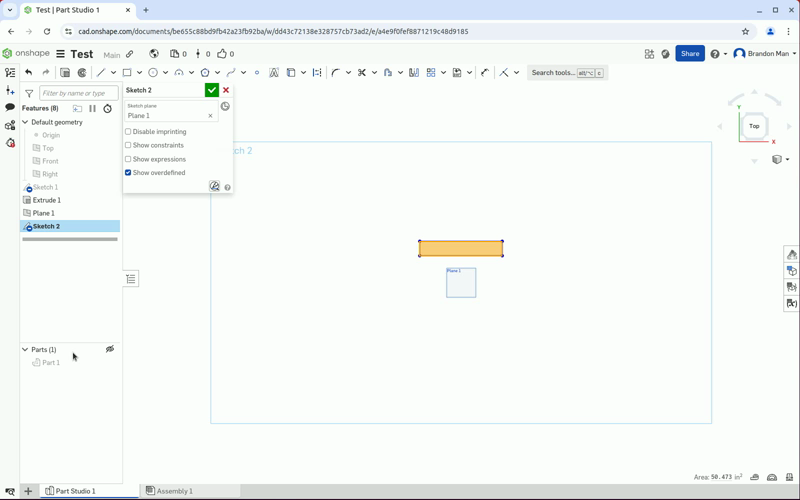
key(shift+e)
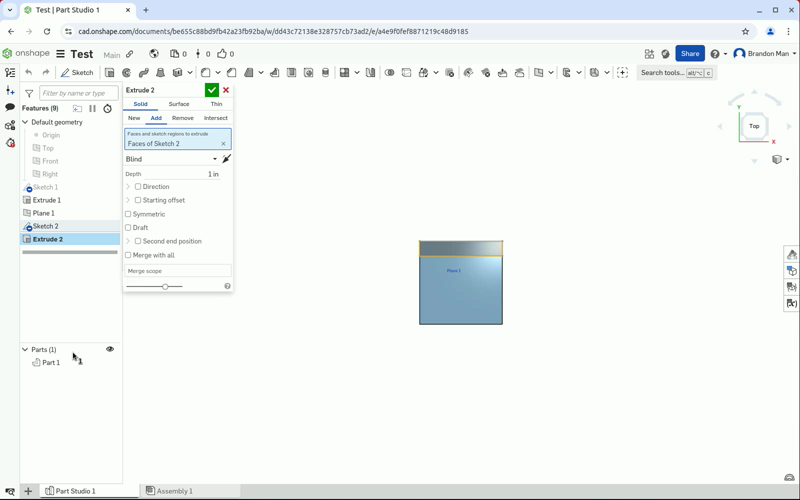
mouse_move(143, 106)
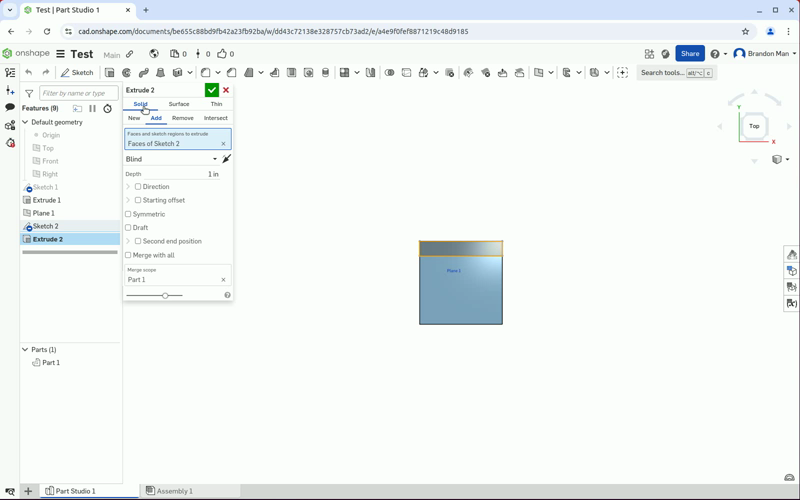
click(143, 106)
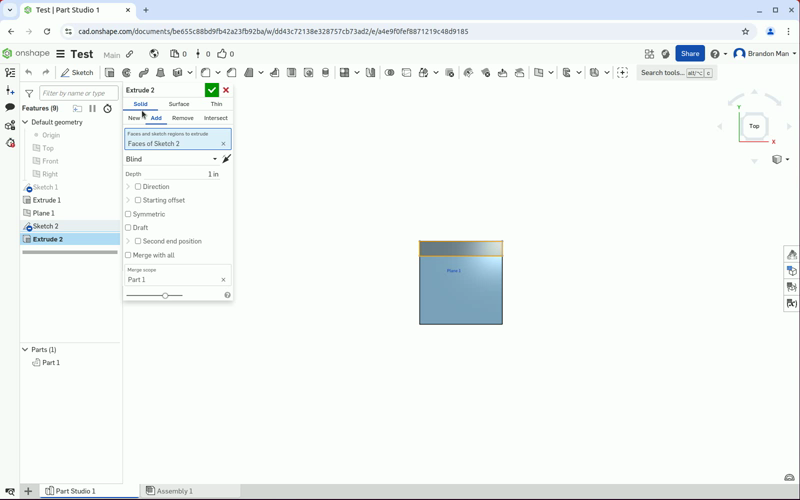
mouse_move(137, 120)
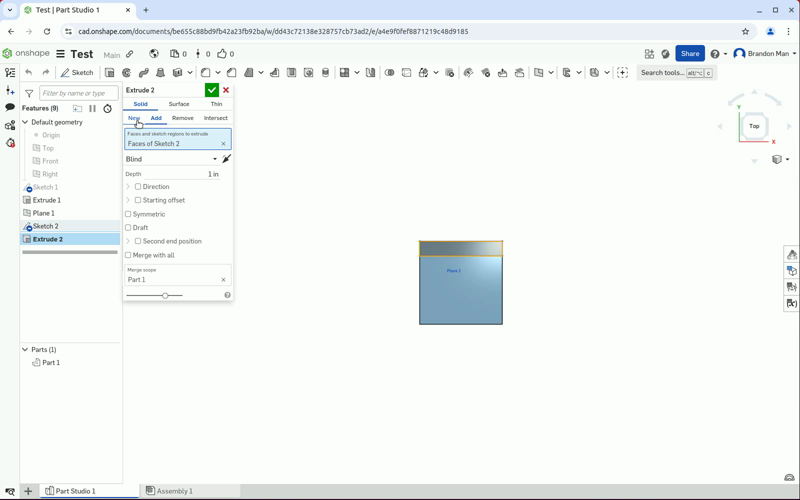
click(137, 120)
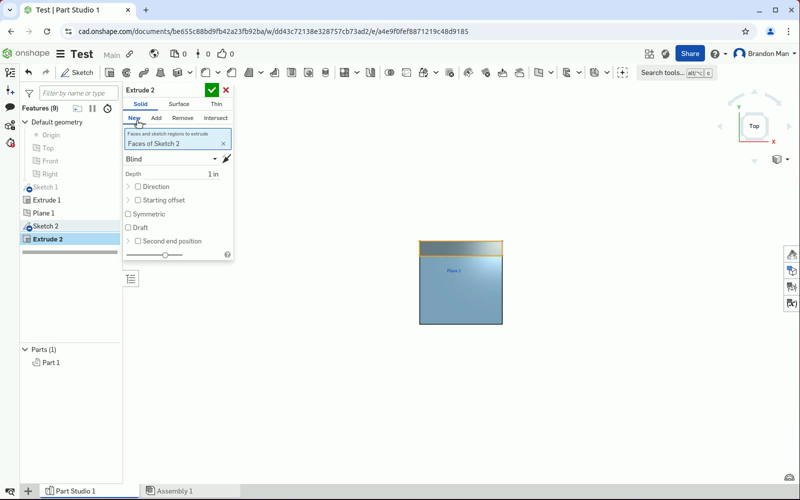
key(tab, 4)
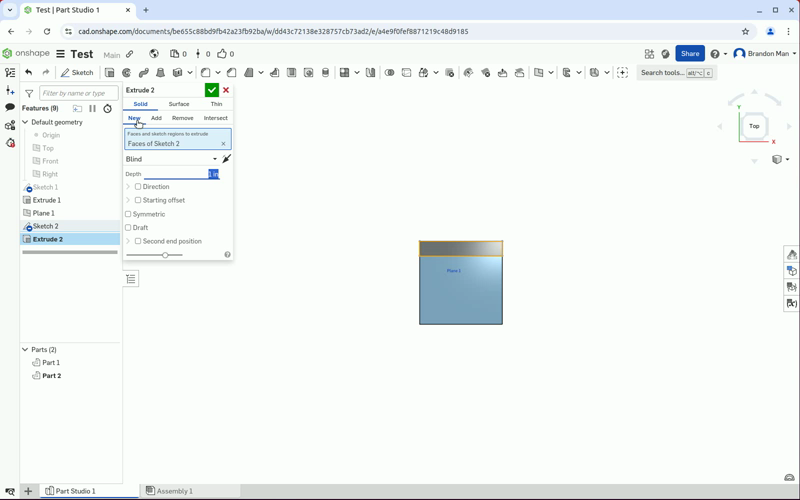
text(2.166)
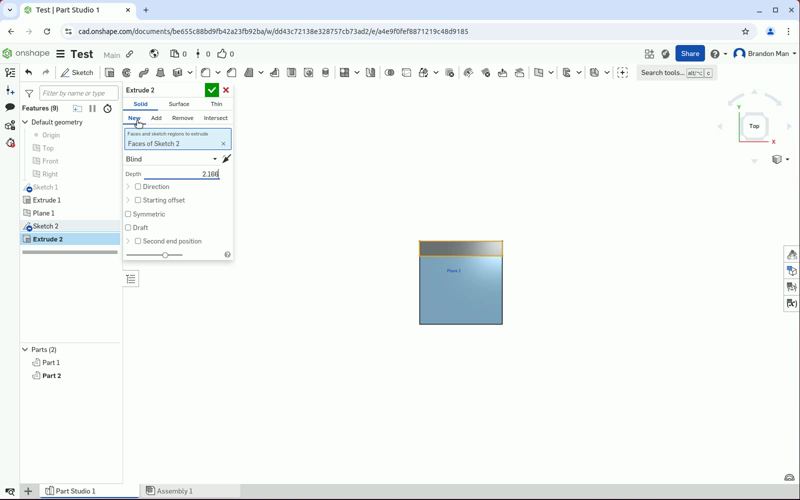
key(enter)
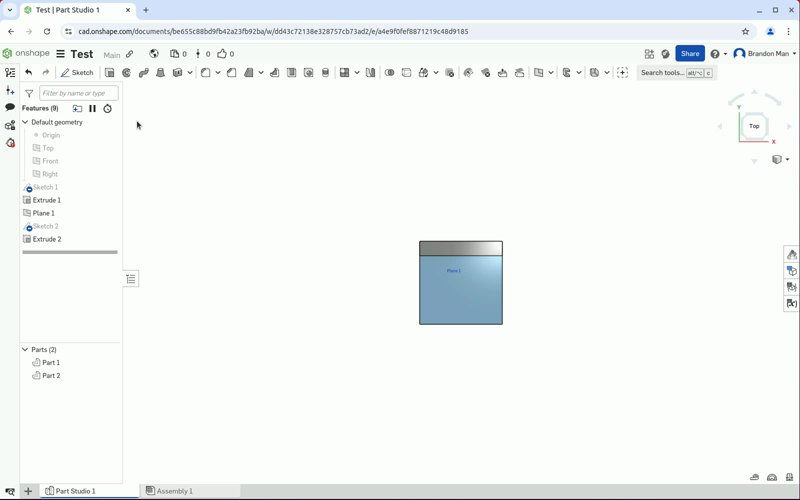
key(shift+h)
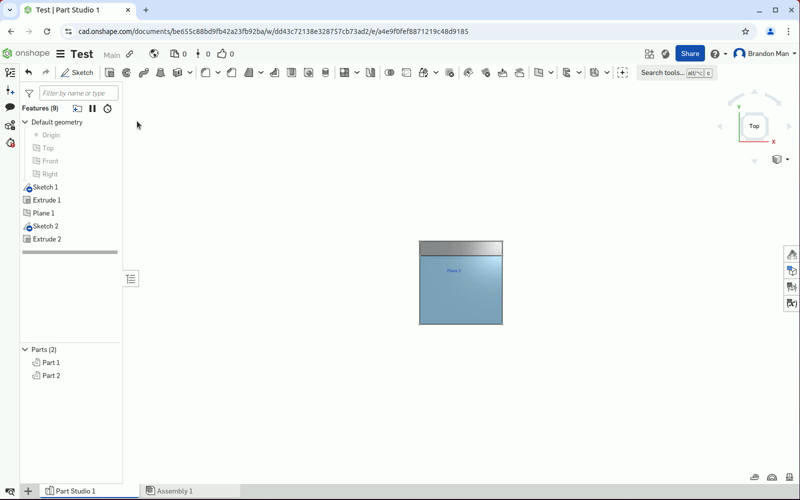
key(shift+h)
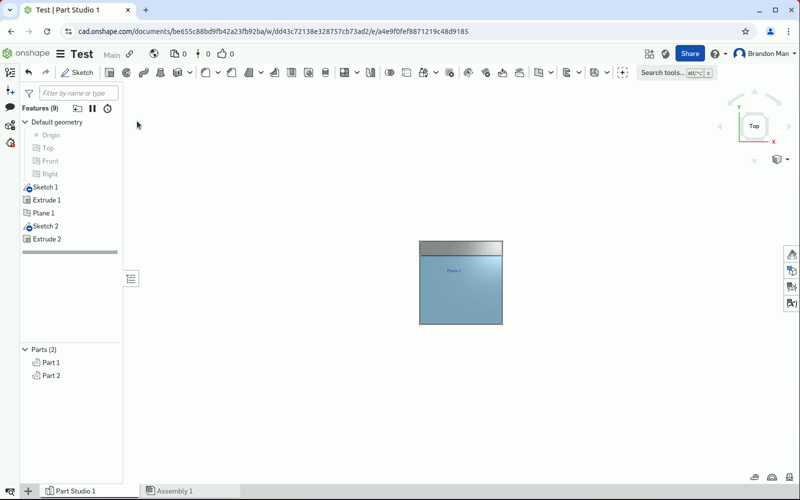
key(shift+7)
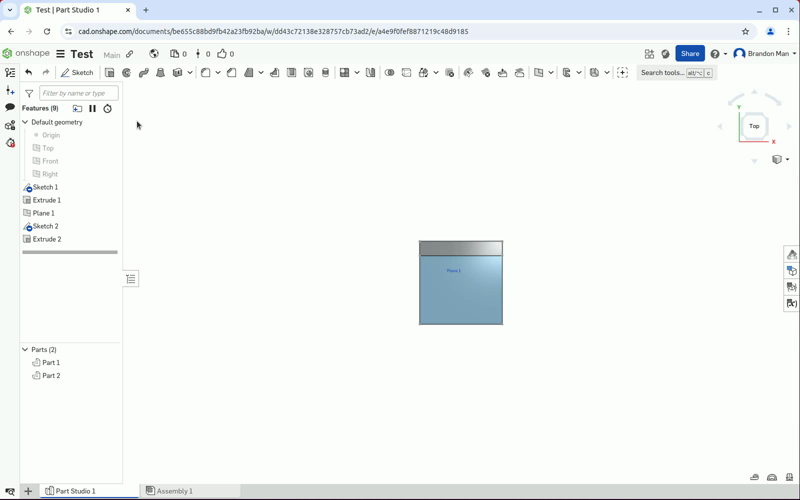
key(up, 3)
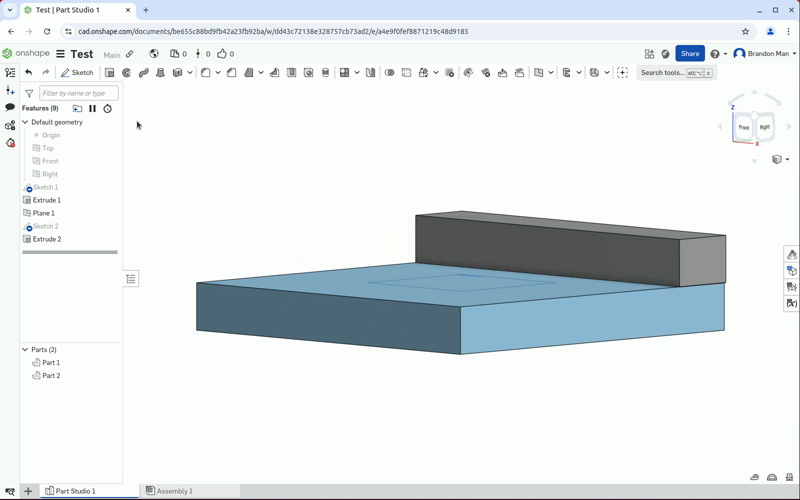
key(left, 3)
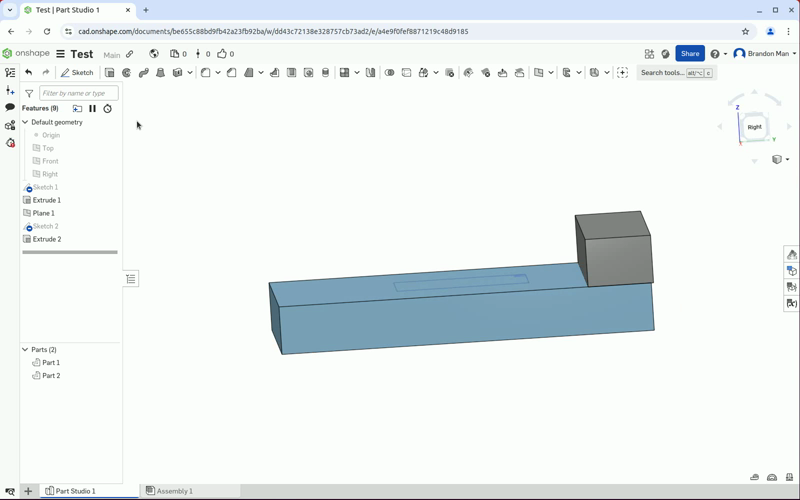
key(right, 3)
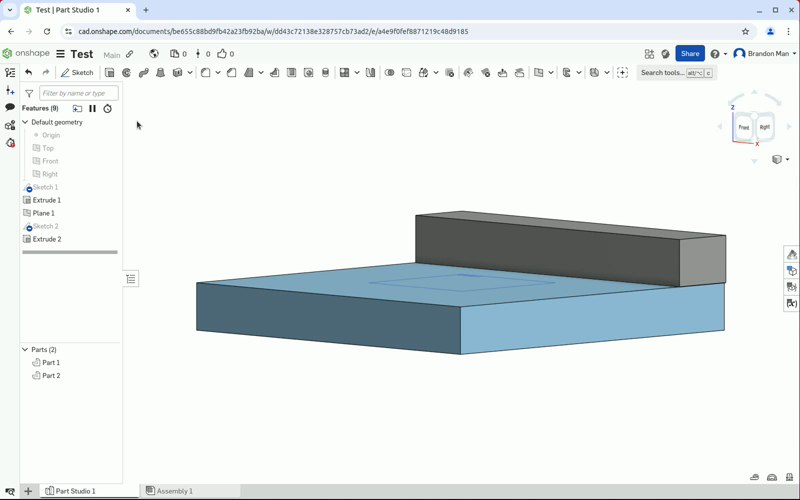
key(down, 3)
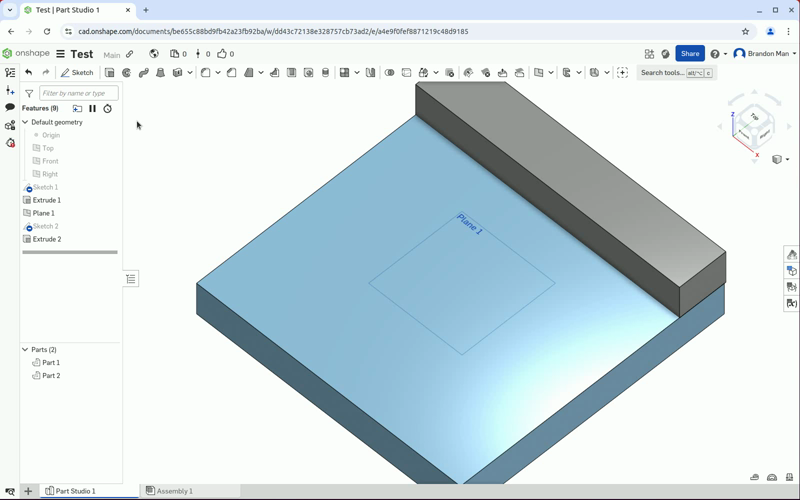
mouse_move(73, 189)
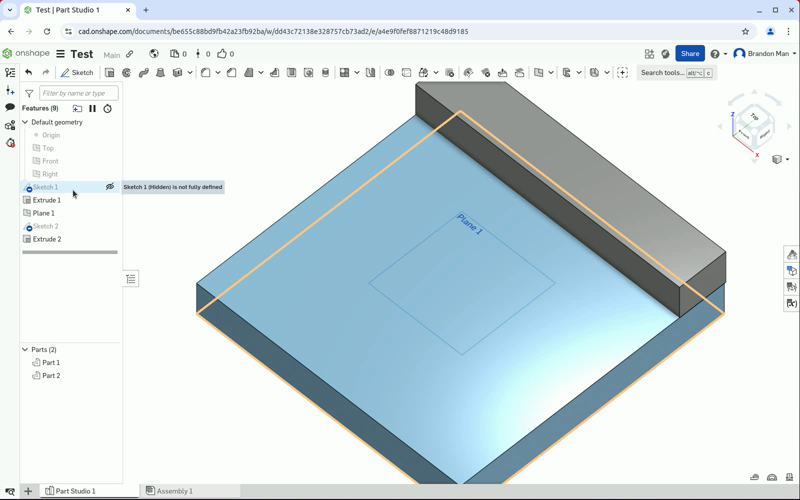
click(73, 189)